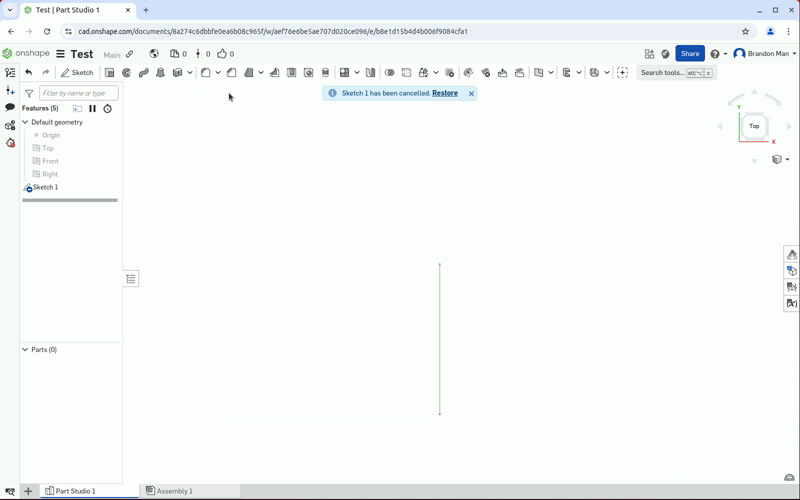
key(shift+h)
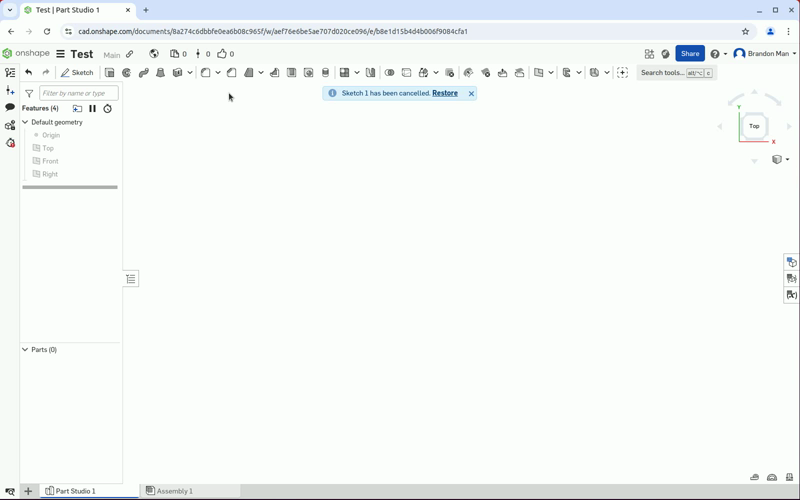
mouse_move(73, 352)
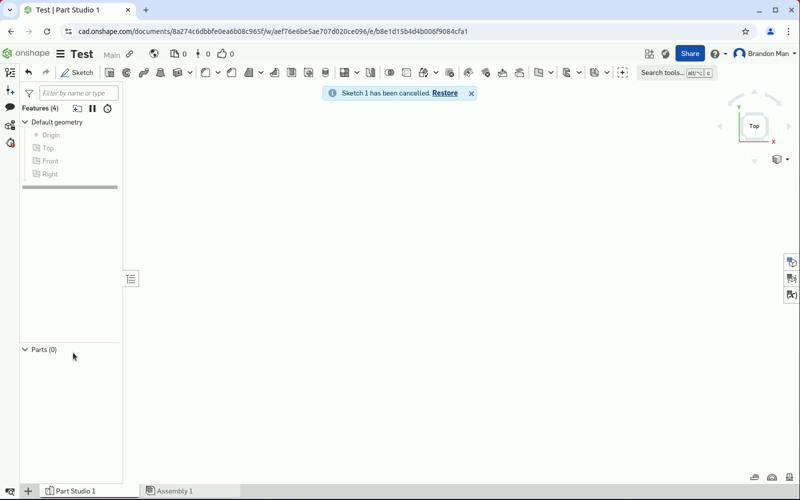
key(y)
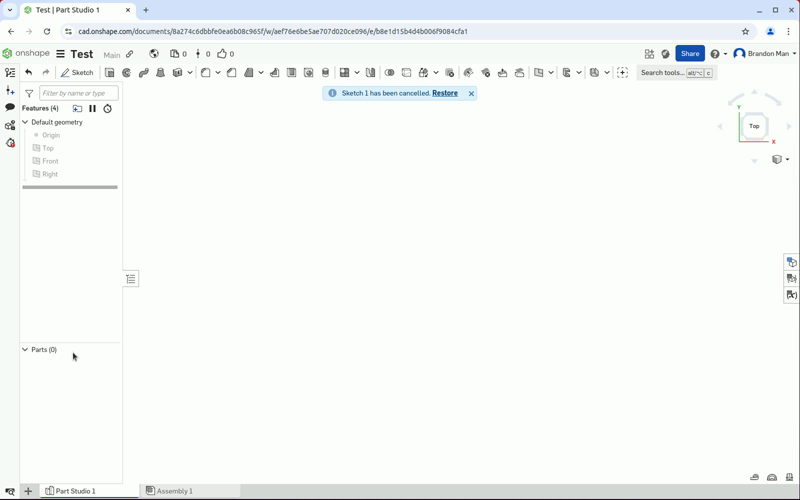
key(shift+p)
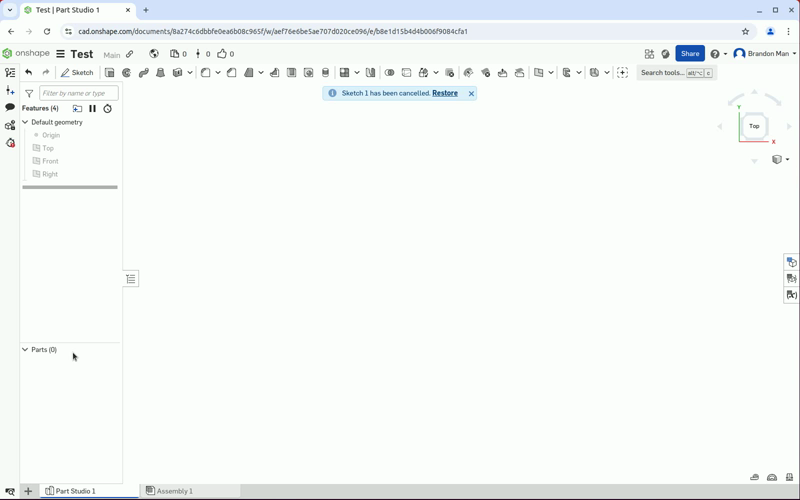
key(space)
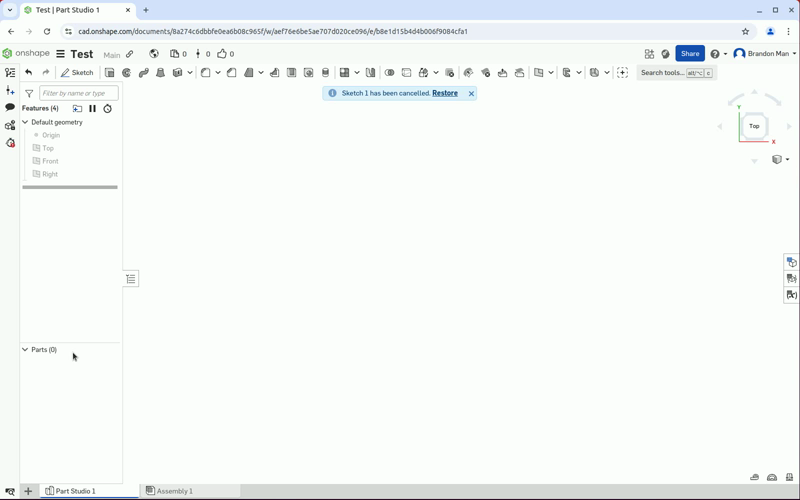
key_down(shift)
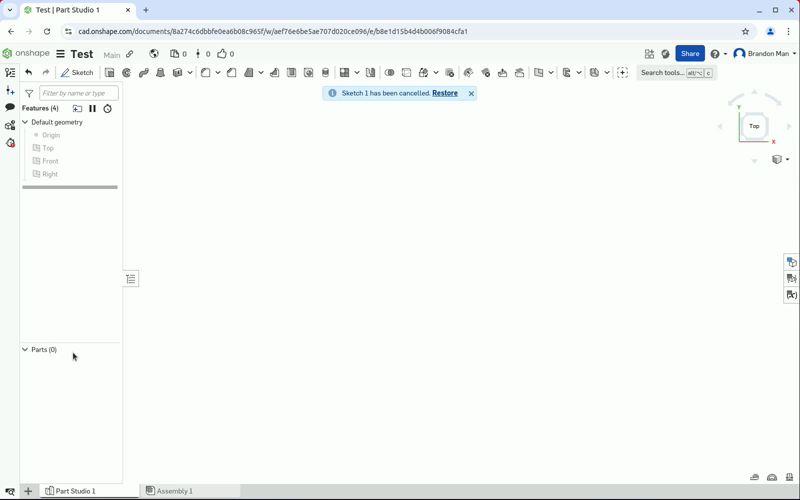
key(up)
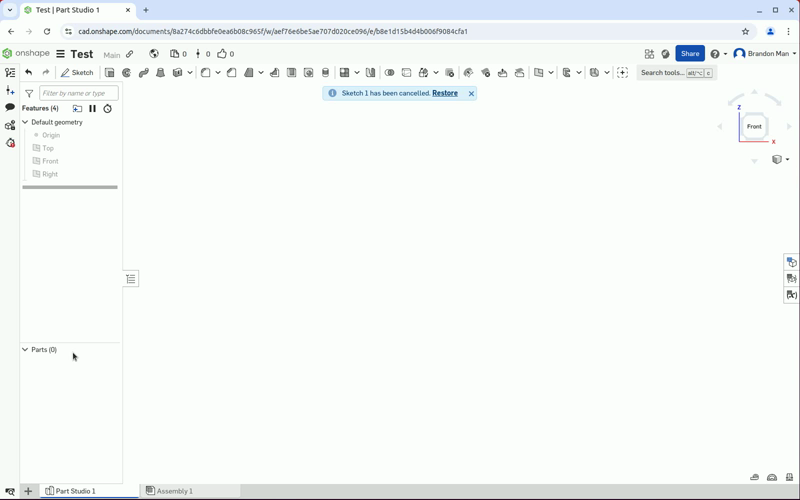
key_up(shift)
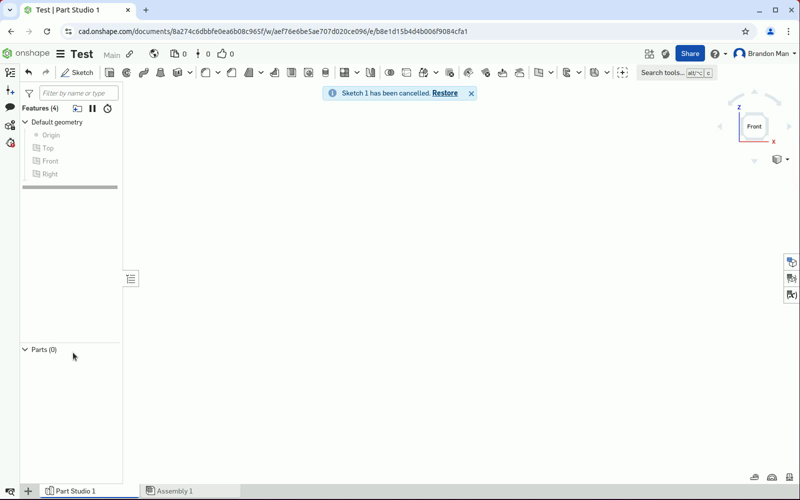
key(space)
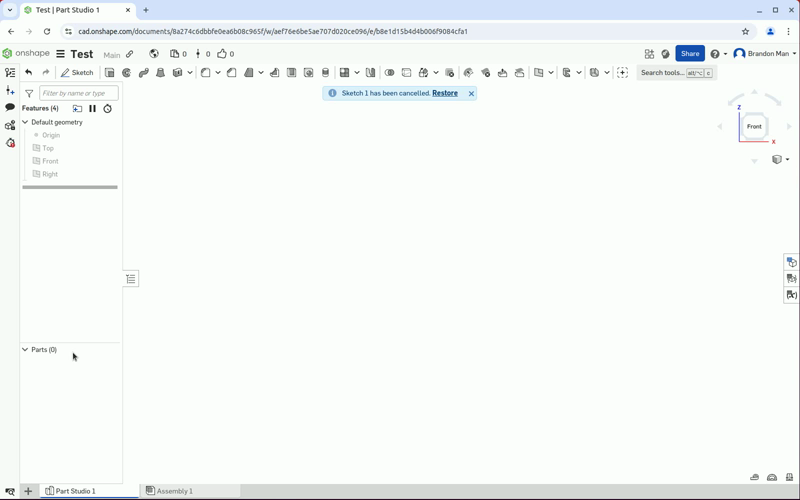
key_down(shift)
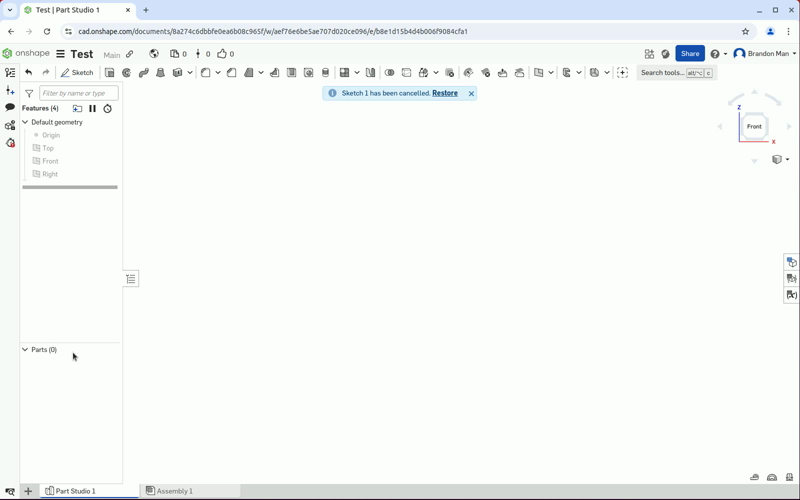
key(left)
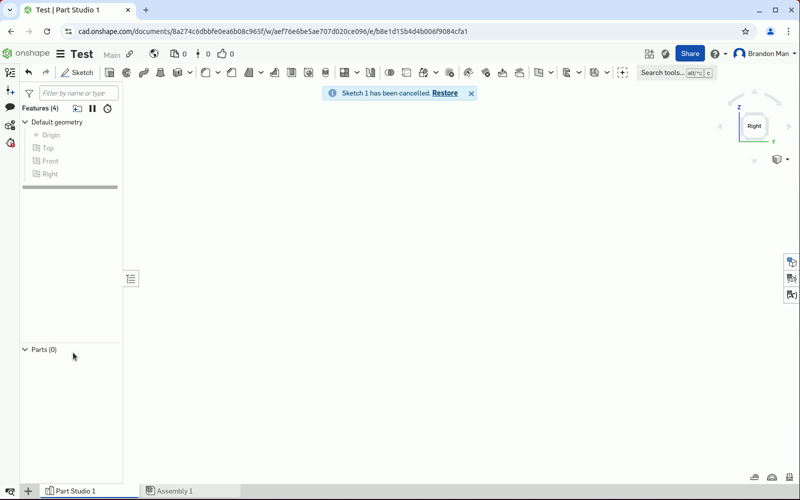
key_up(shift)
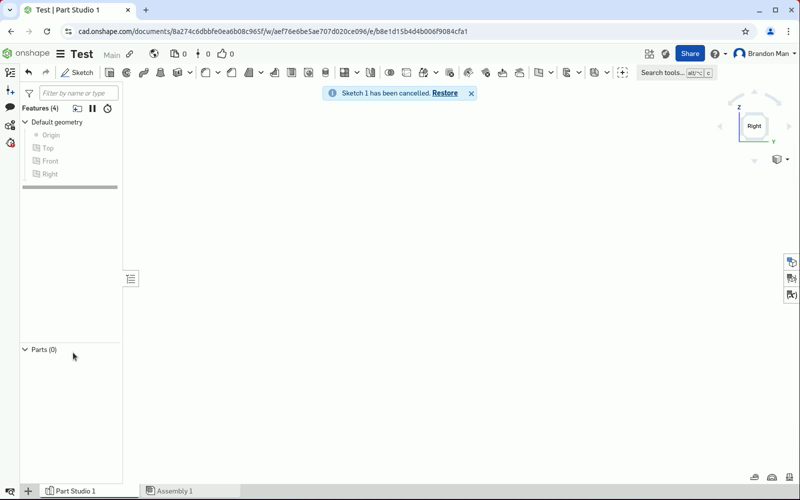
mouse_move(73, 352)
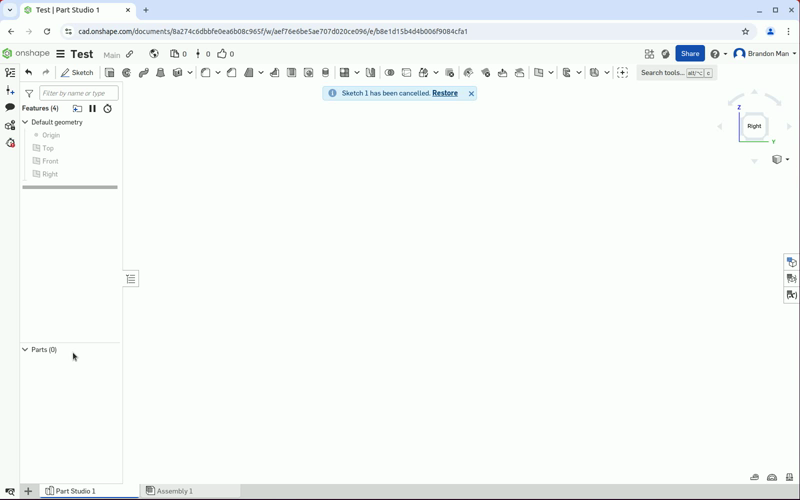
key(shift+y)
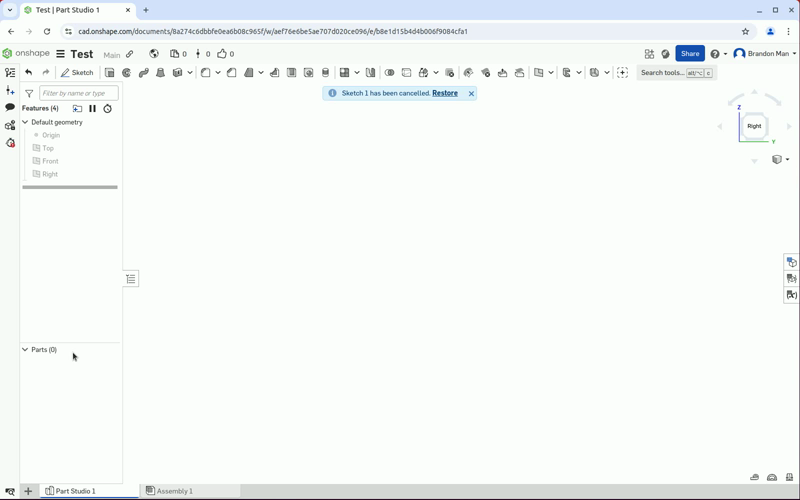
key(shift+s)
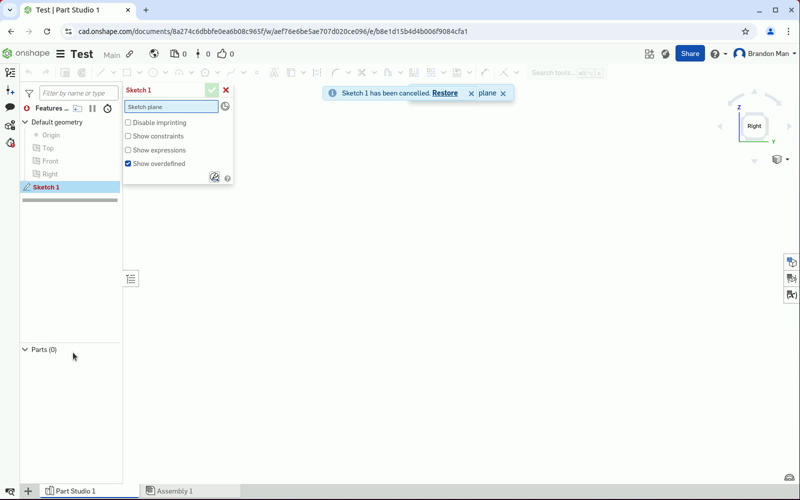
mouse_move(73, 176)
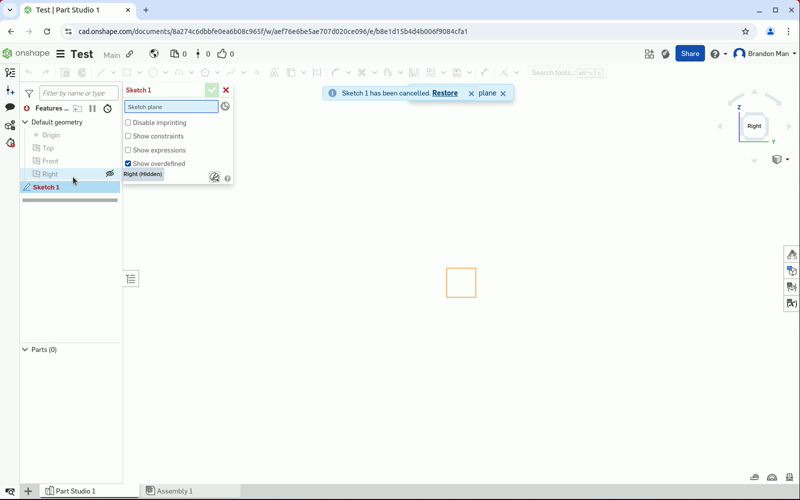
click(73, 176)
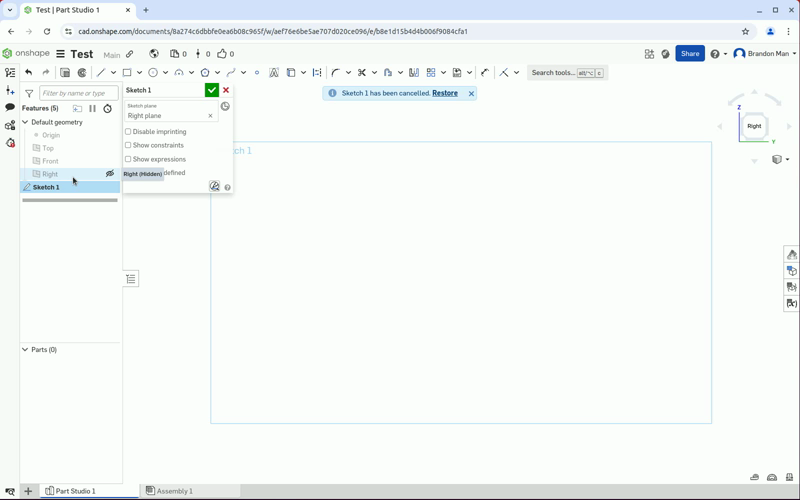
mouse_move(73, 352)
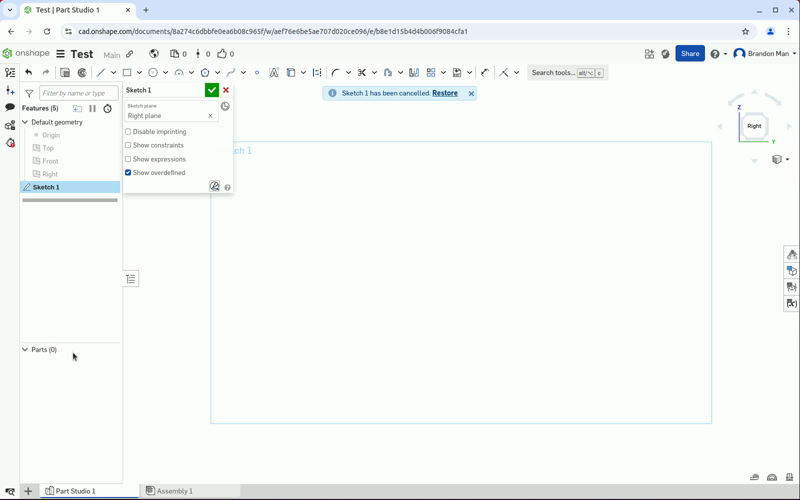
key(y)
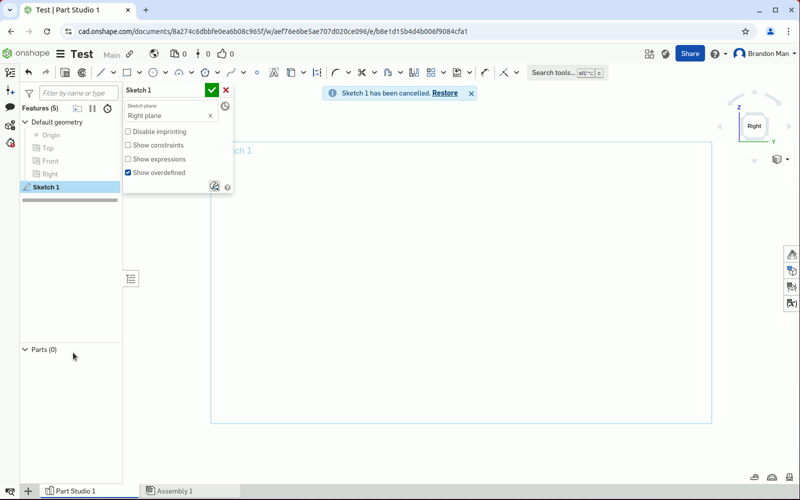
key(l)
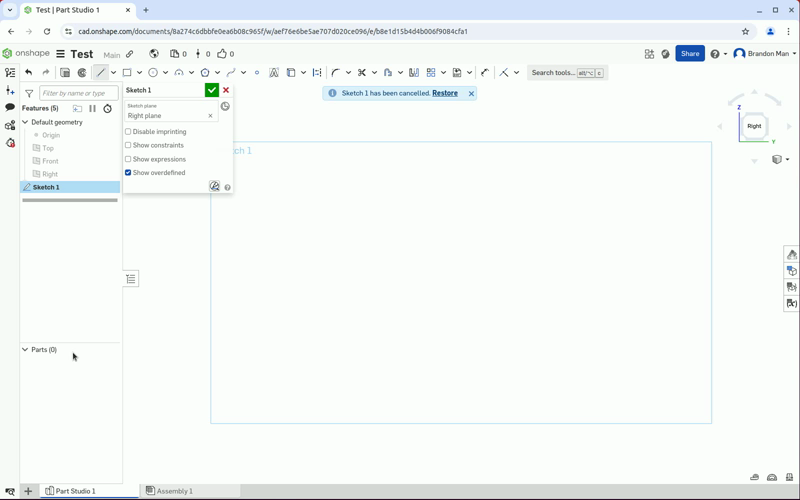
key_down(shift)
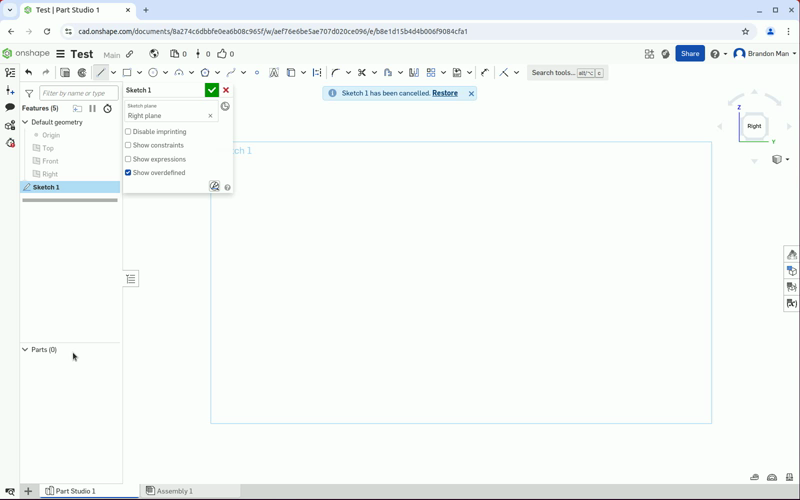
mouse_move(380, 333)
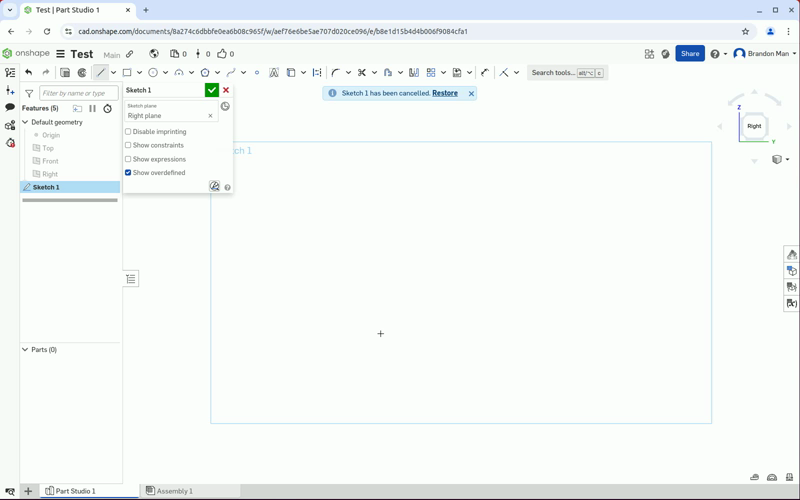
click(380, 333)
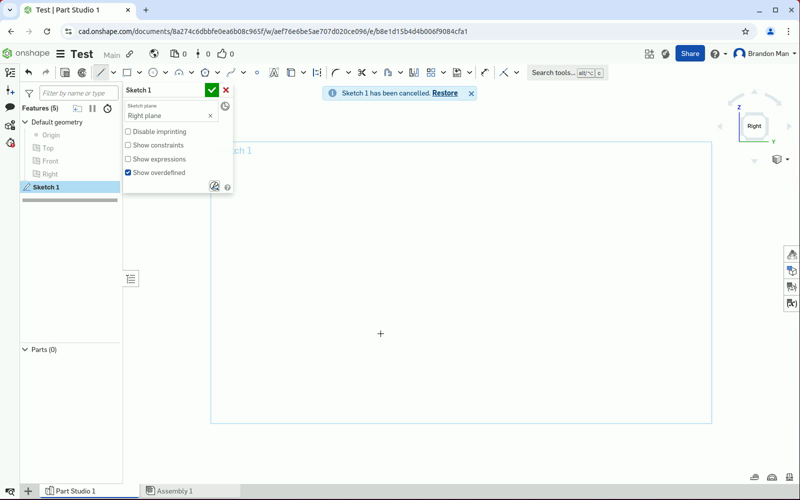
key_up(shift)
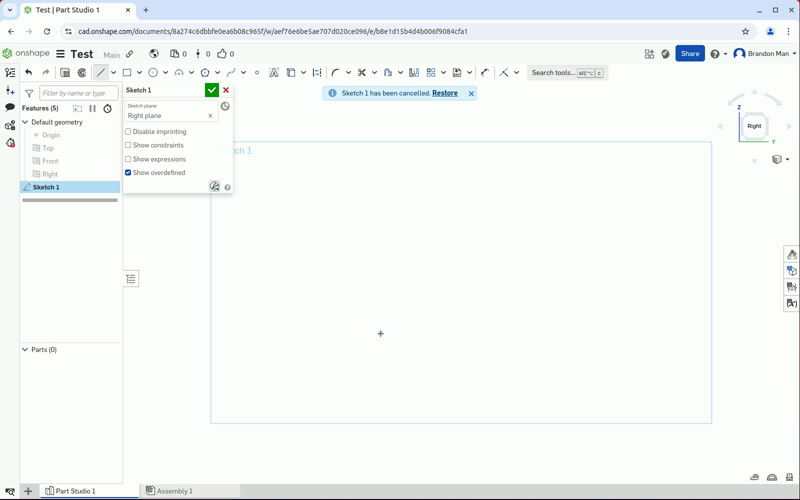
key_down(shift)
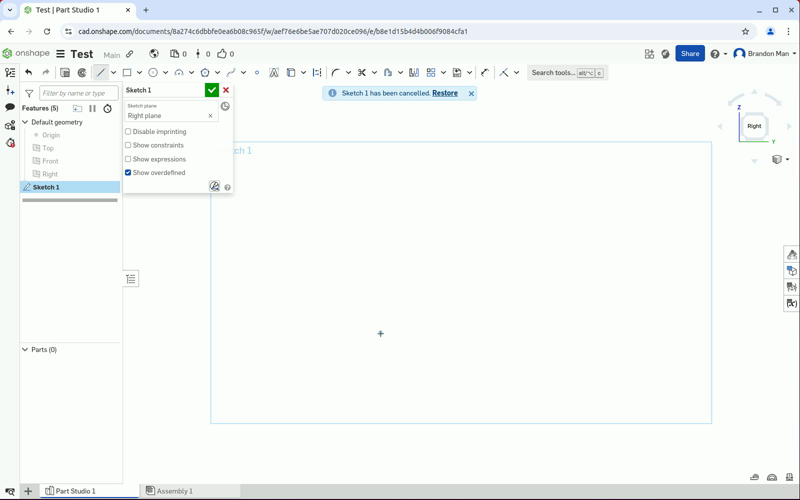
mouse_move(540, 333)
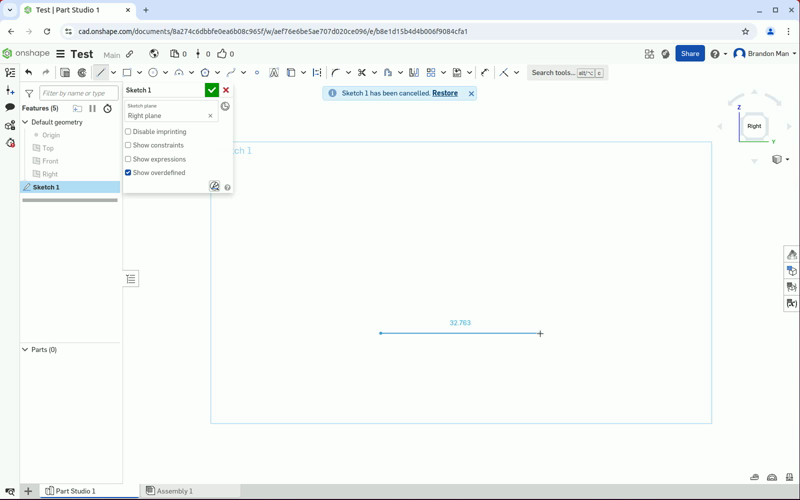
click(540, 333)
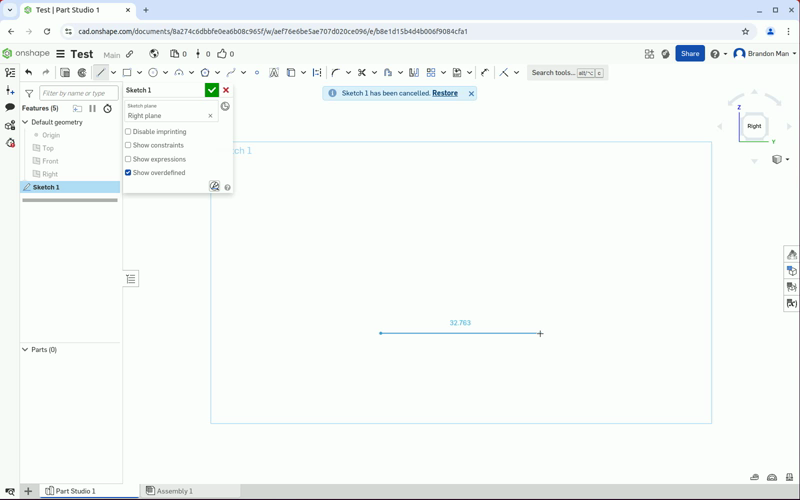
key_up(shift)
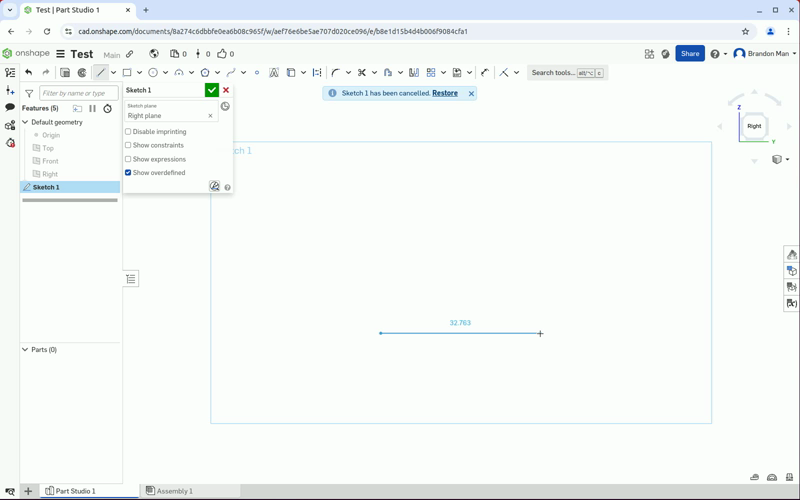
key_down(shift)
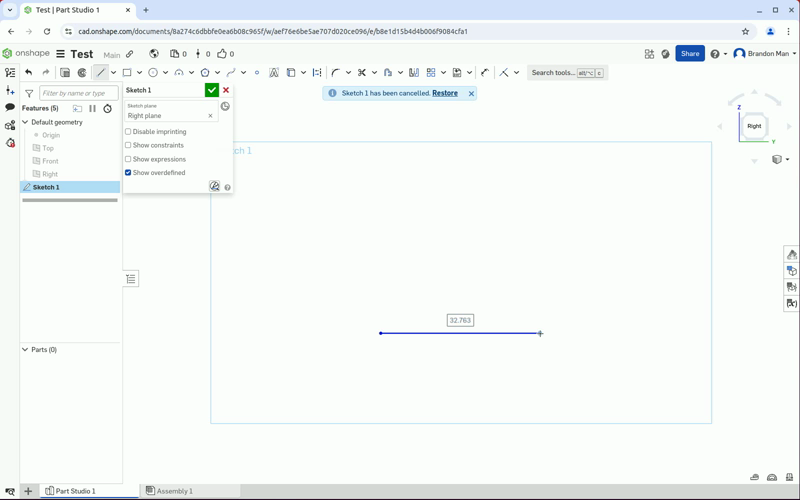
mouse_move(540, 233)
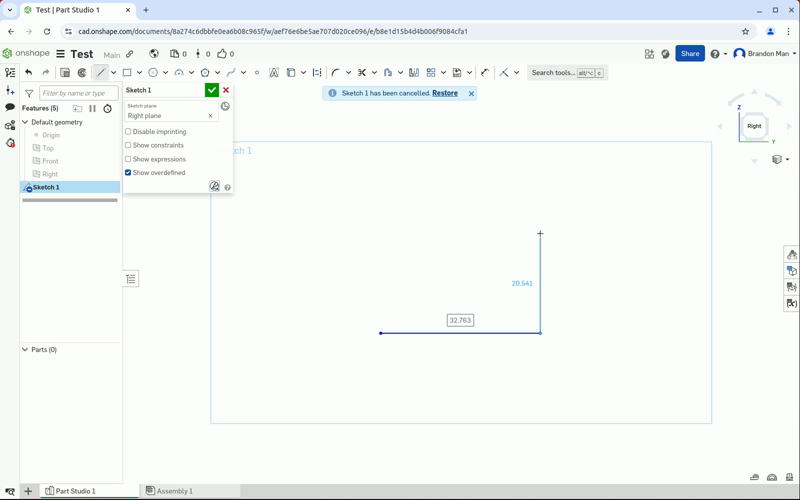
click(540, 233)
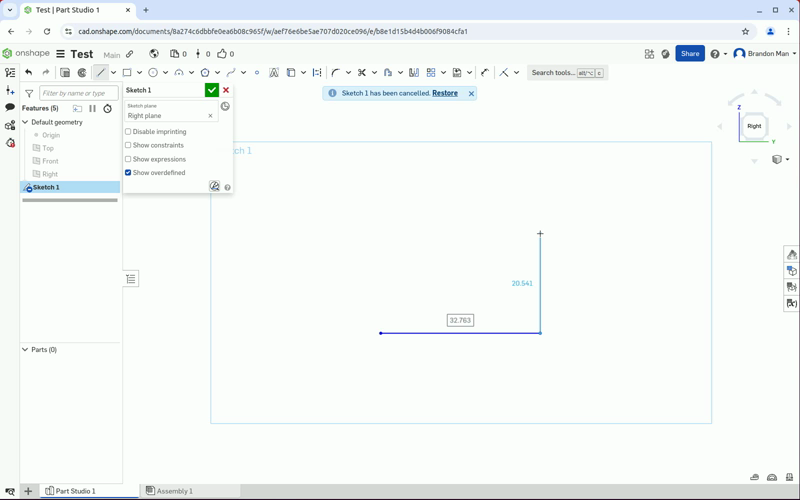
key_up(shift)
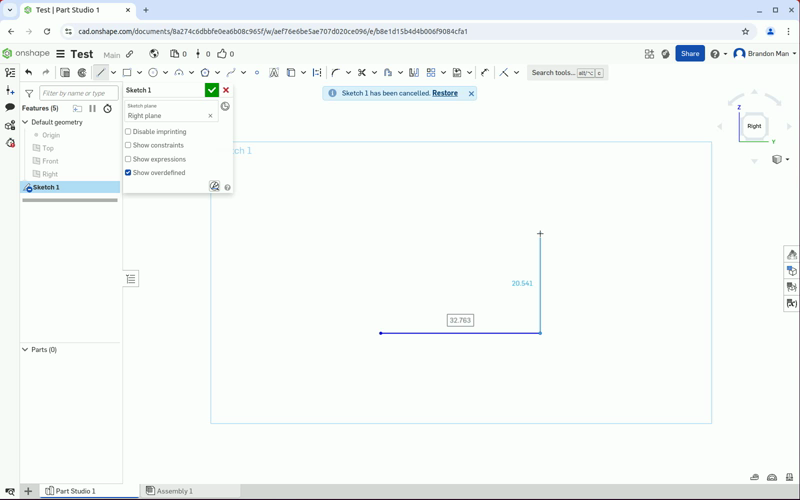
key_down(shift)
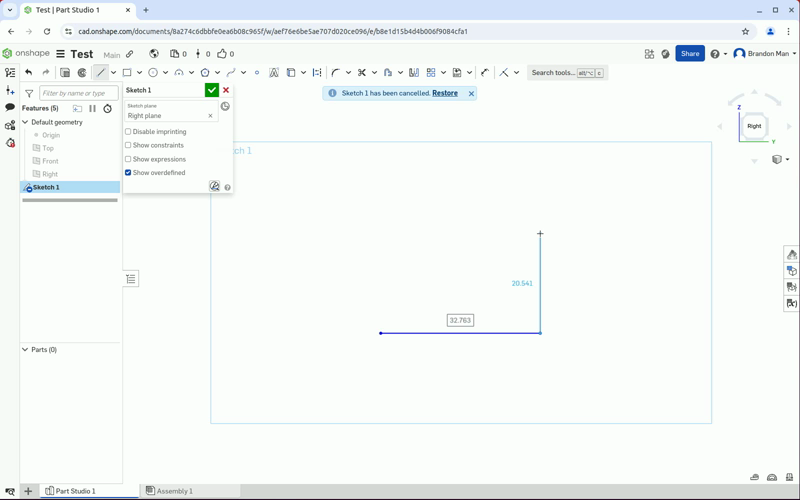
mouse_move(570, 233)
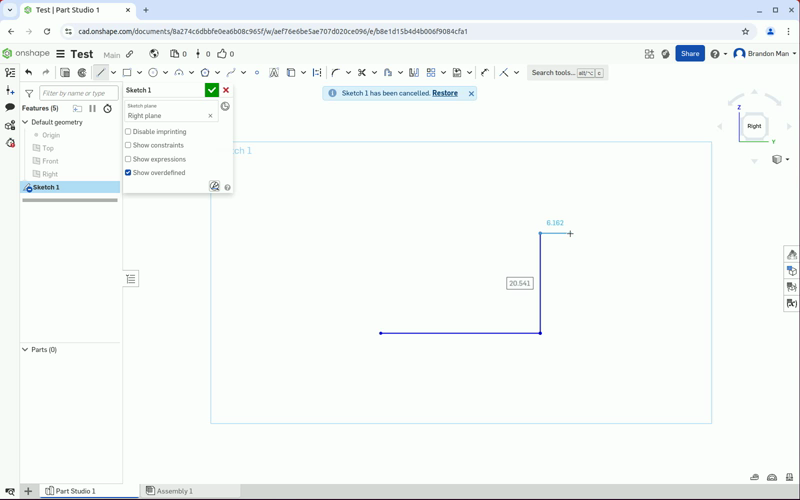
mouse_move(489, 233)
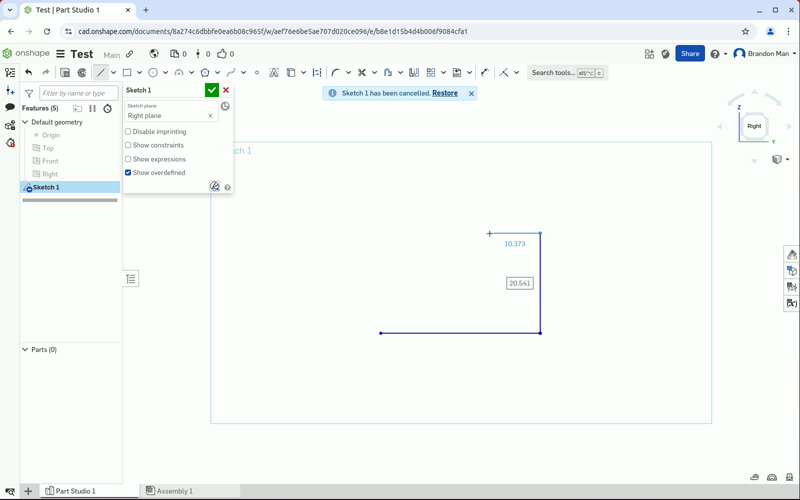
click(489, 233)
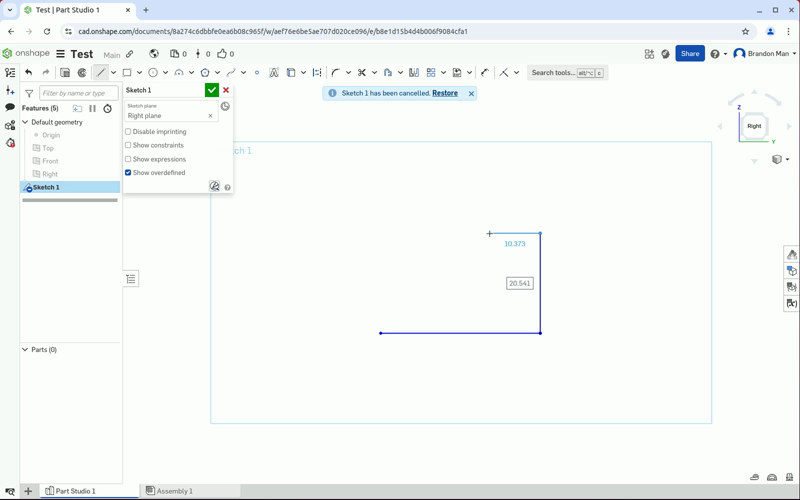
key_up(shift)
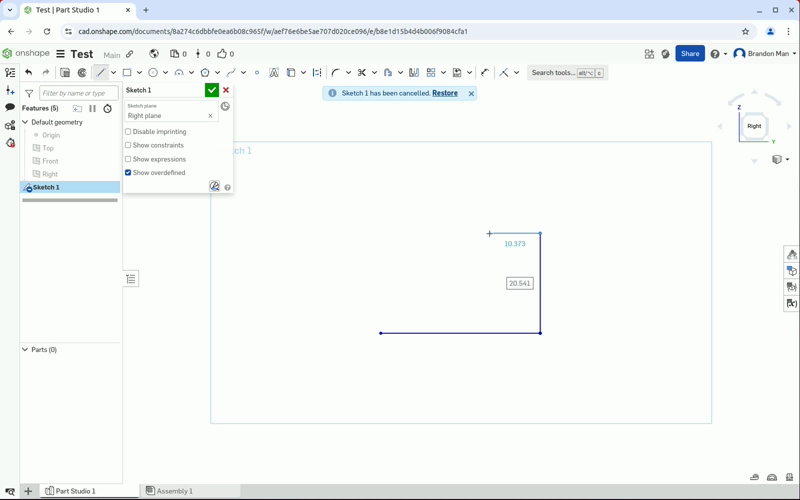
key_down(shift)
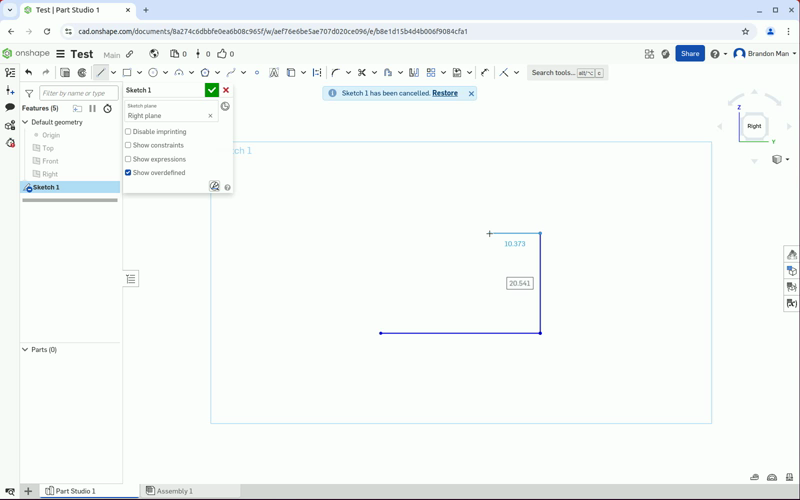
mouse_move(519, 233)
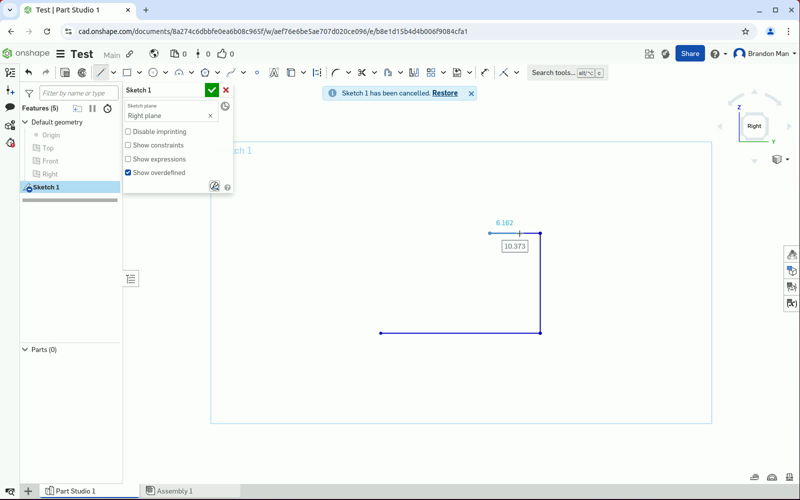
mouse_move(489, 283)
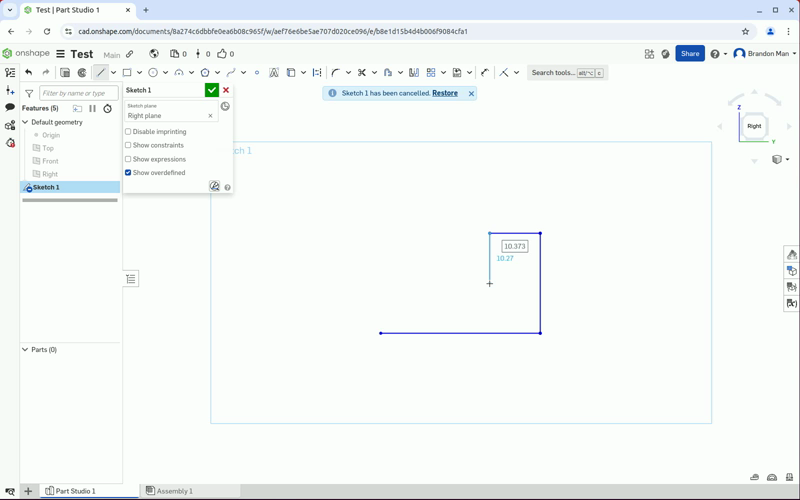
click(489, 283)
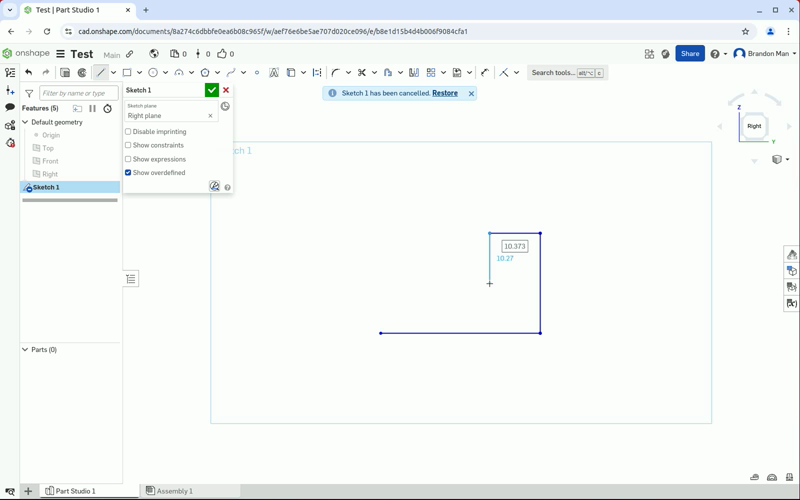
key_up(shift)
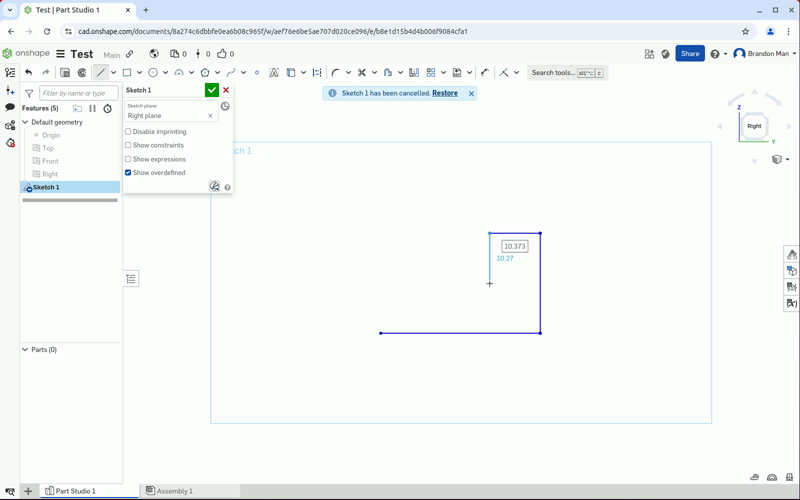
key_down(shift)
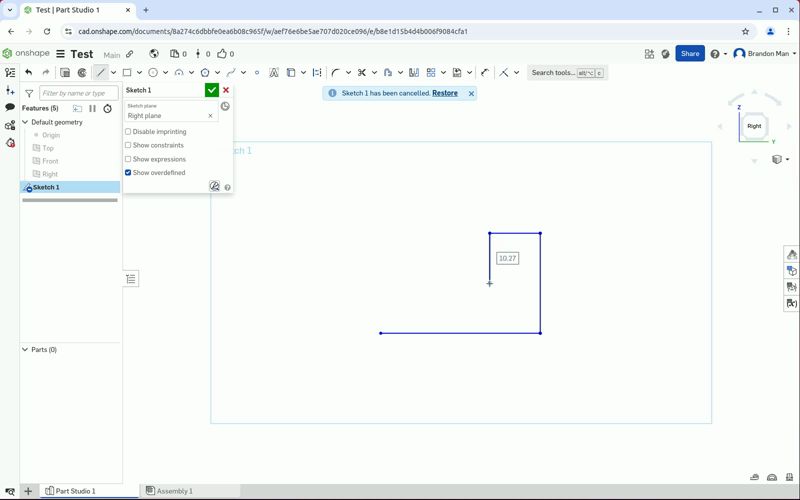
mouse_move(422, 283)
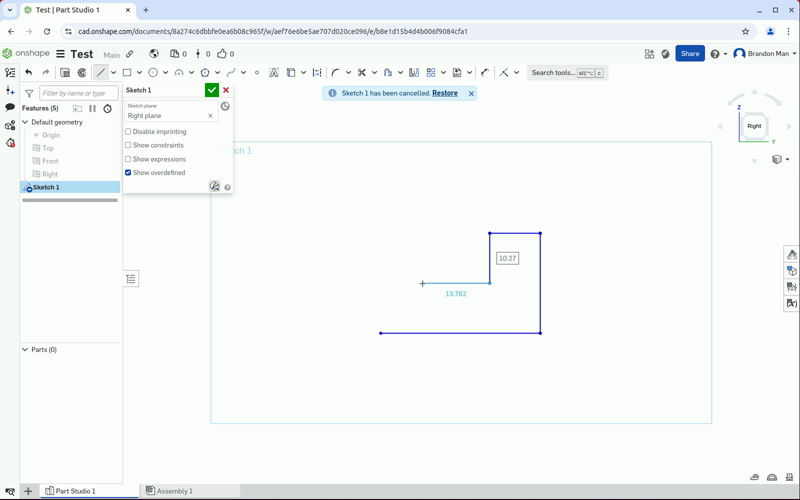
click(422, 283)
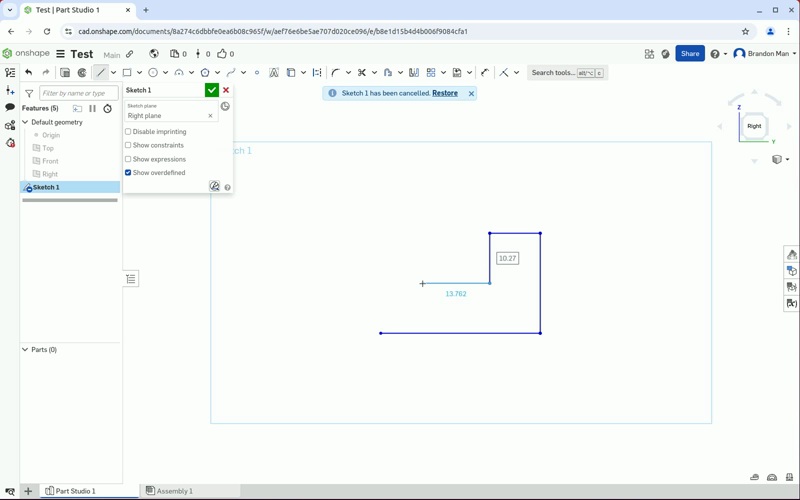
key_up(shift)
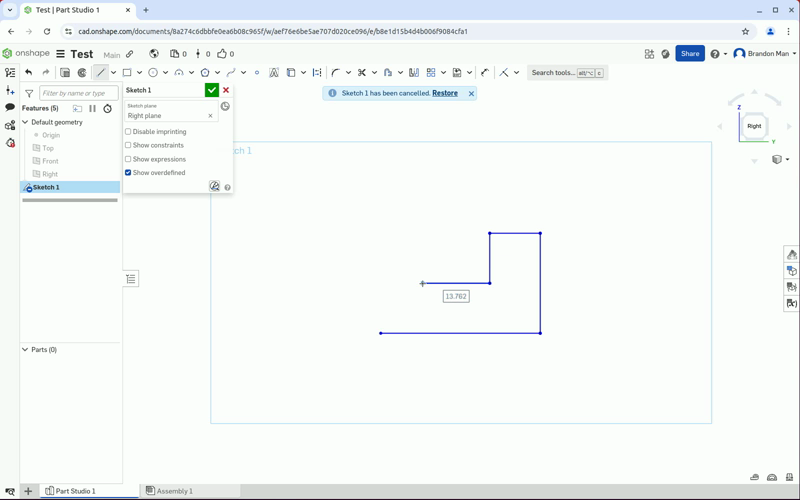
key_down(shift)
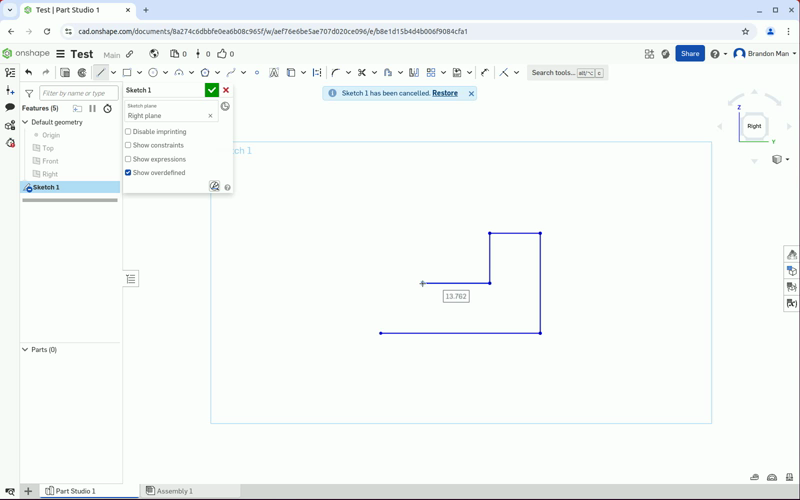
mouse_move(453, 283)
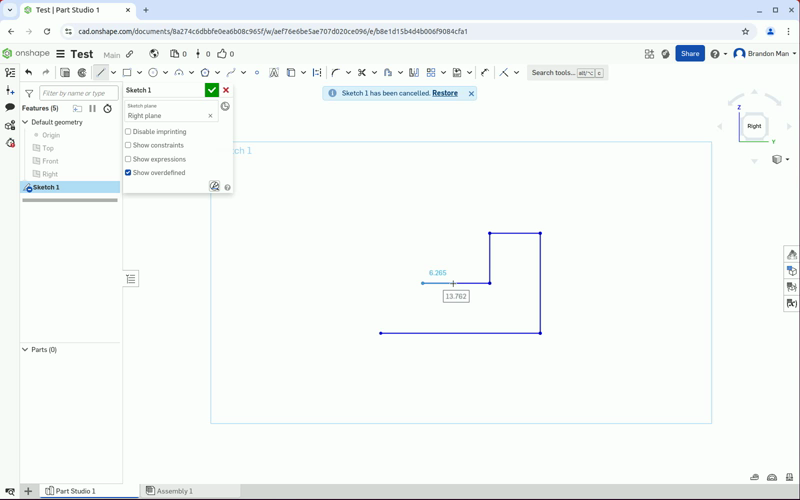
mouse_move(422, 233)
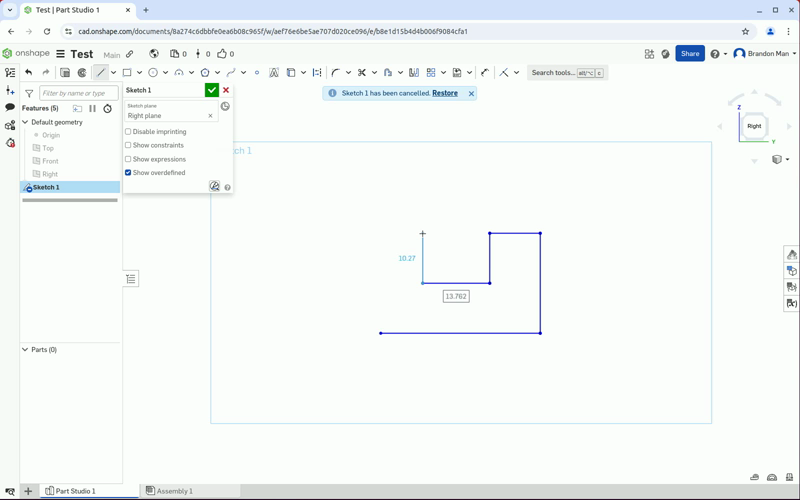
click(422, 233)
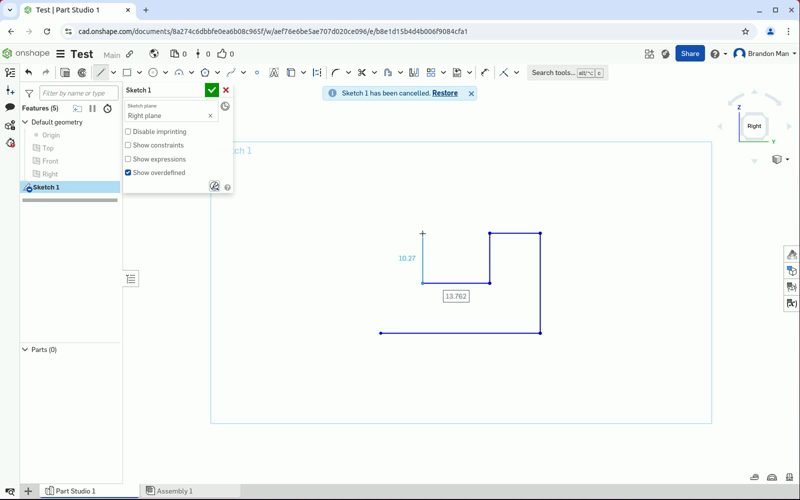
key_up(shift)
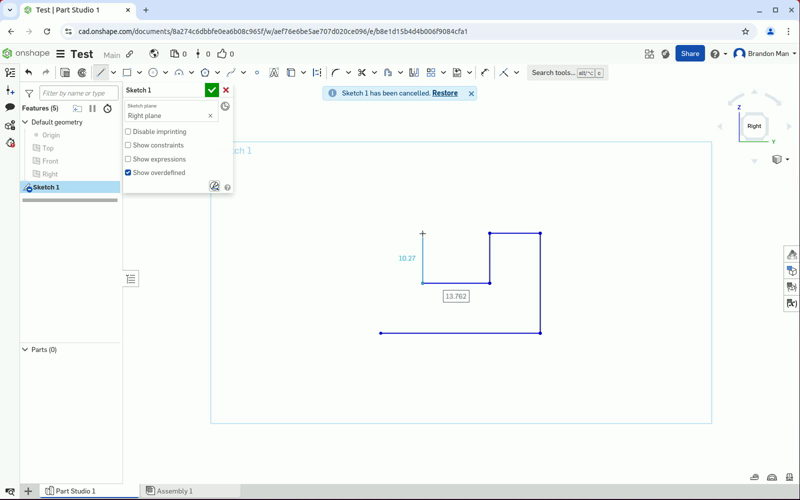
key_down(shift)
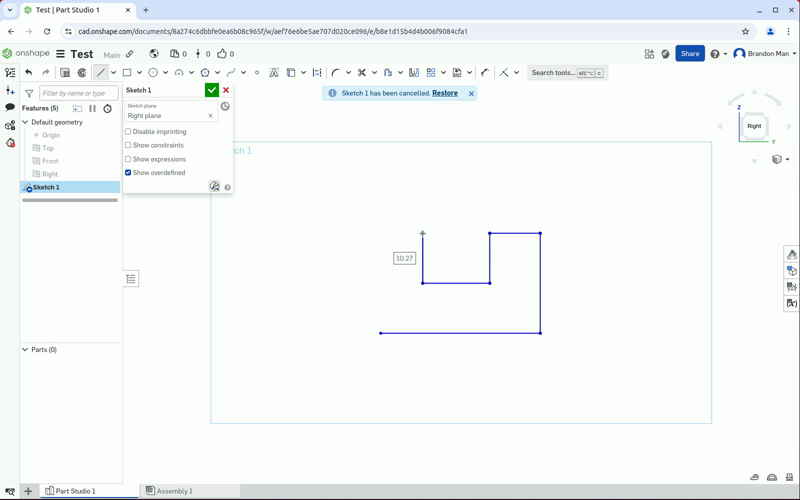
mouse_move(453, 233)
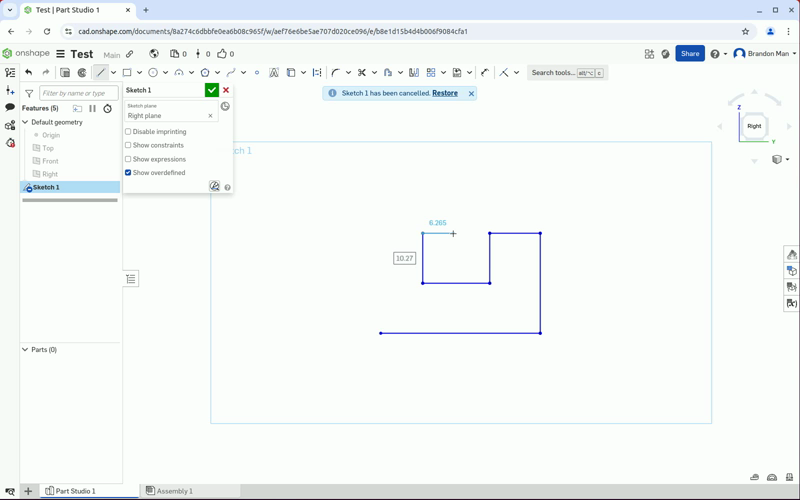
mouse_move(380, 233)
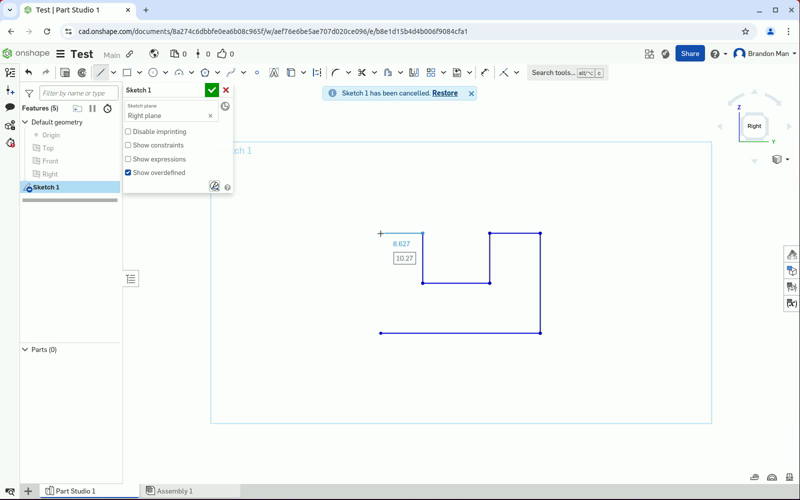
click(380, 233)
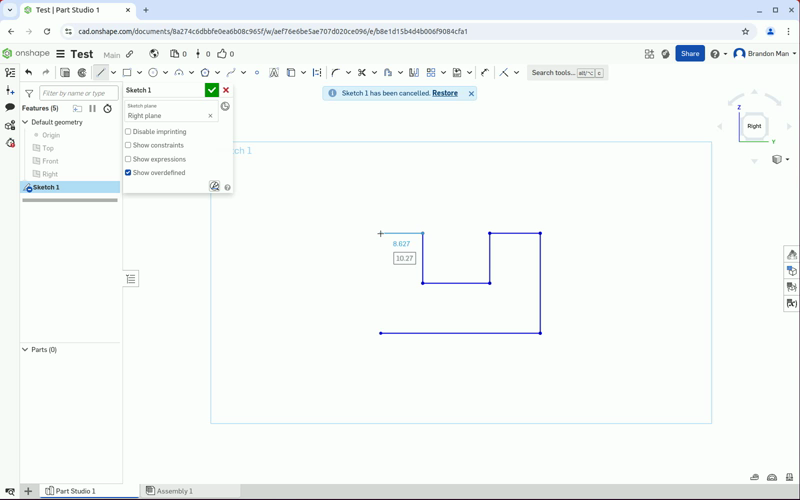
key_up(shift)
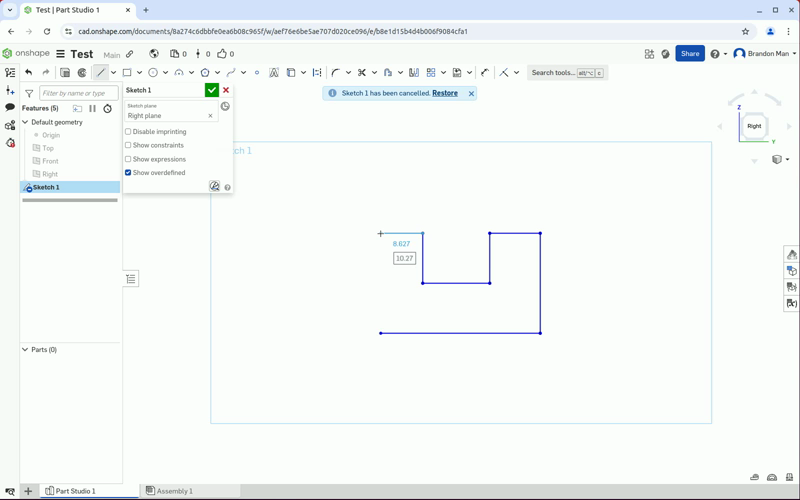
key_down(shift)
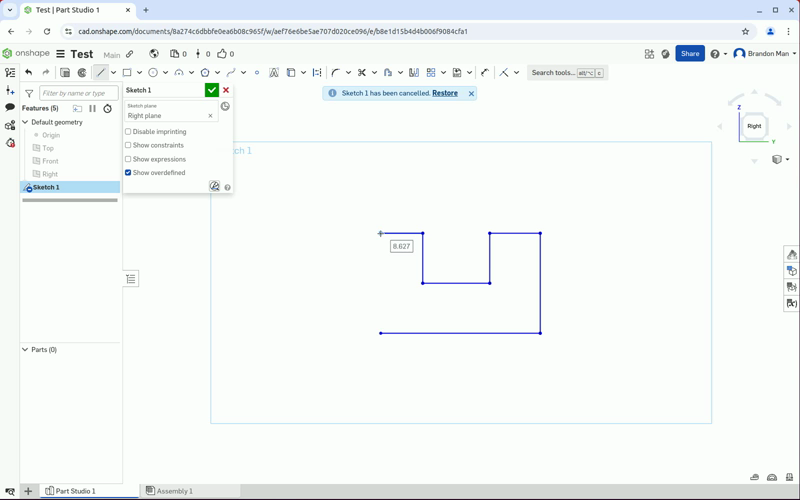
mouse_move(380, 333)
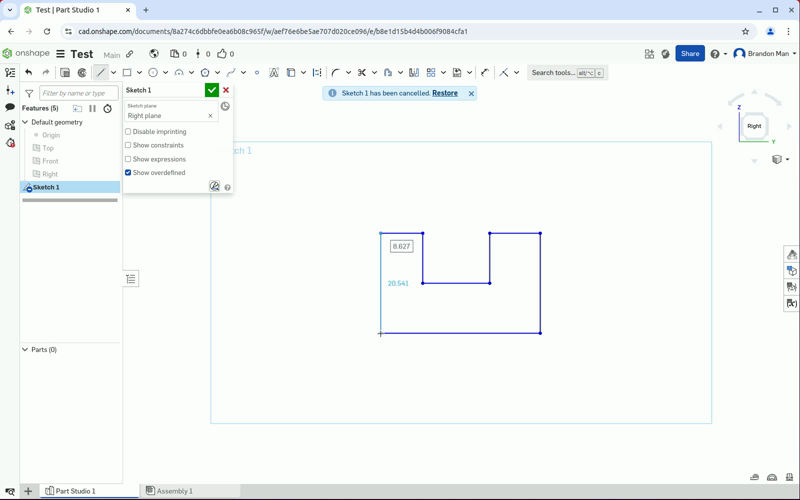
key_up(shift)
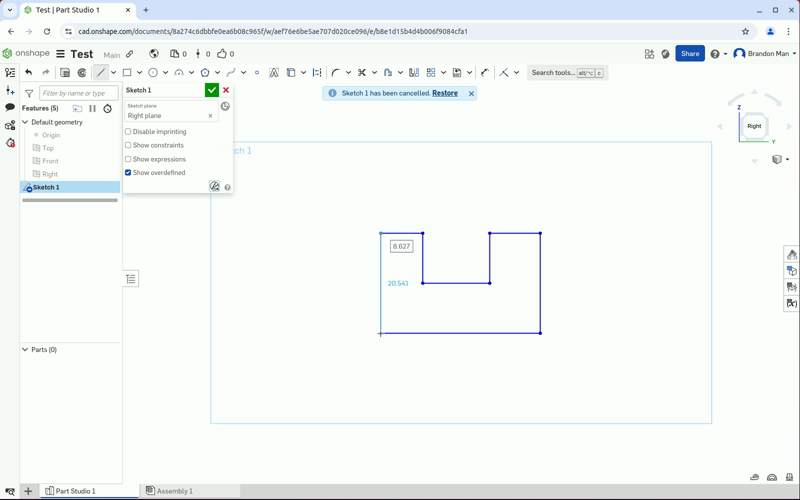
click(380, 333)
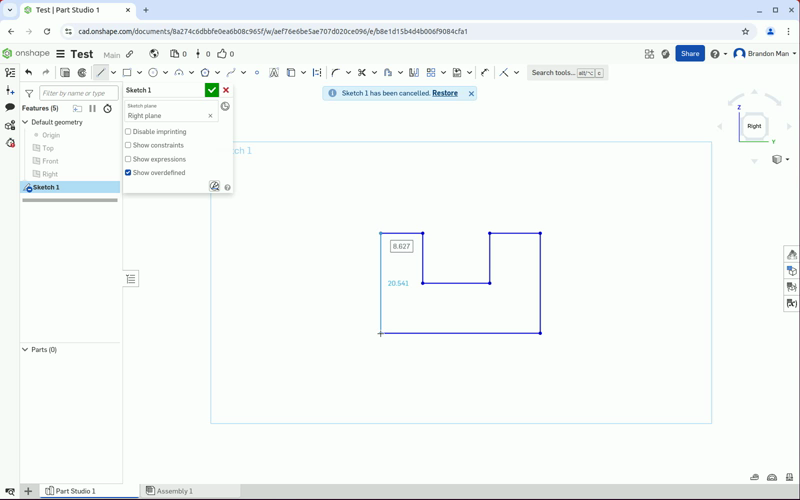
key(esc)
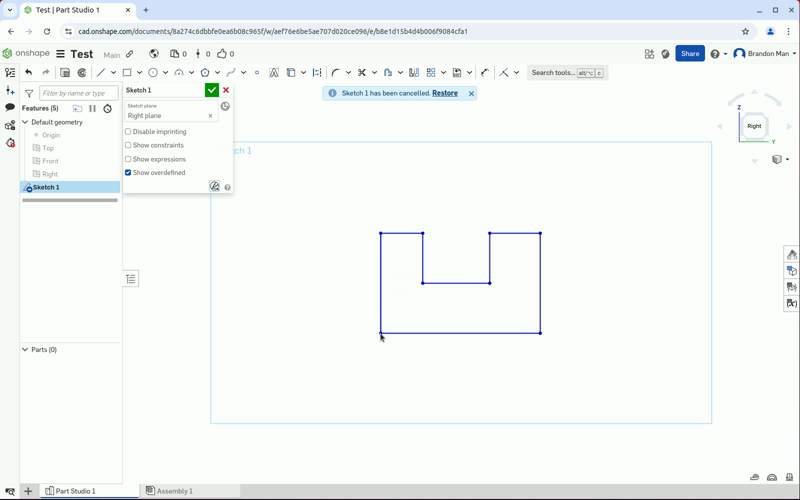
mouse_move(527, 301)
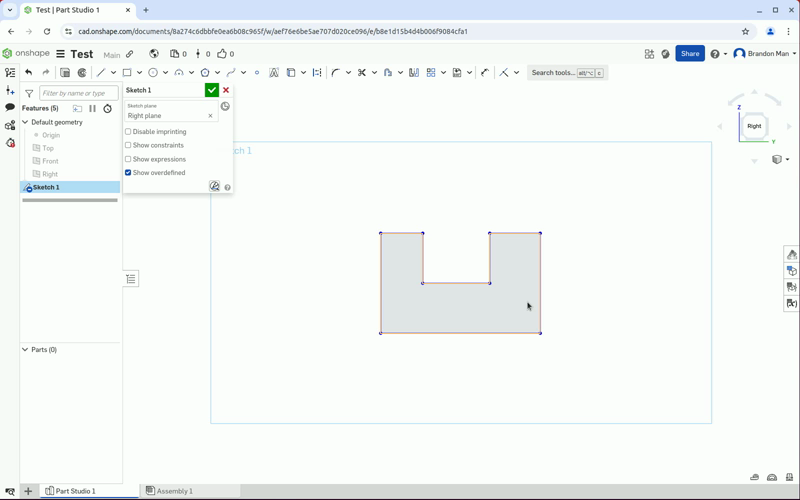
click(527, 301)
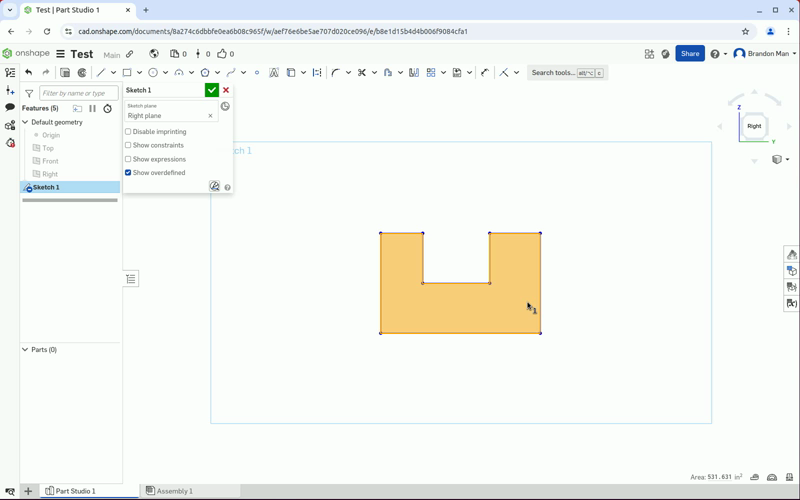
mouse_move(73, 352)
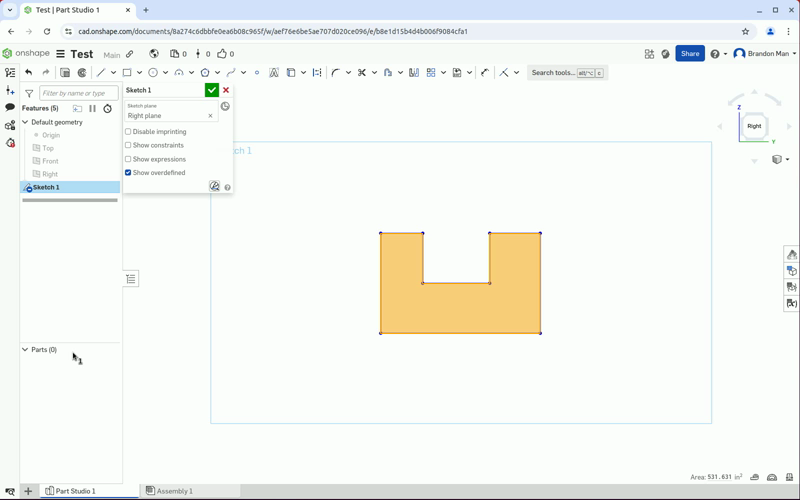
key(shift+y)
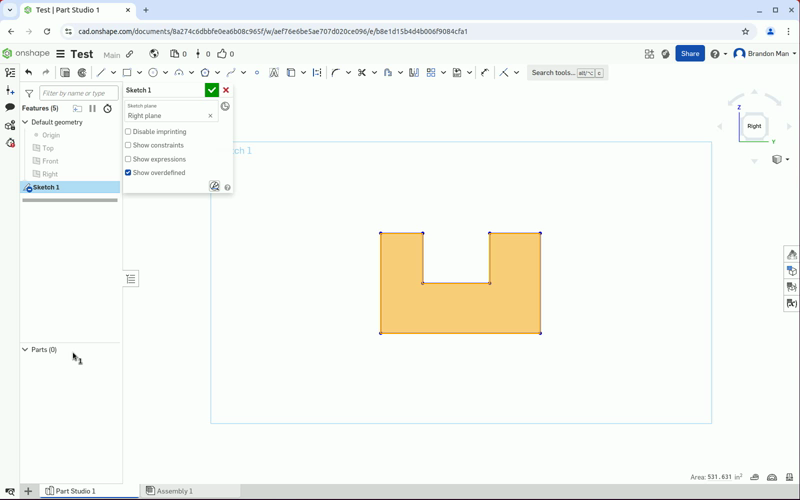
key(shift+e)
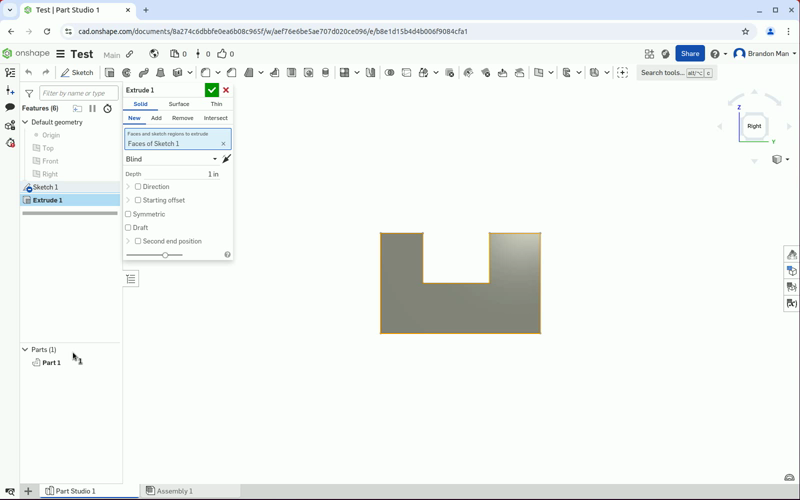
mouse_move(143, 106)
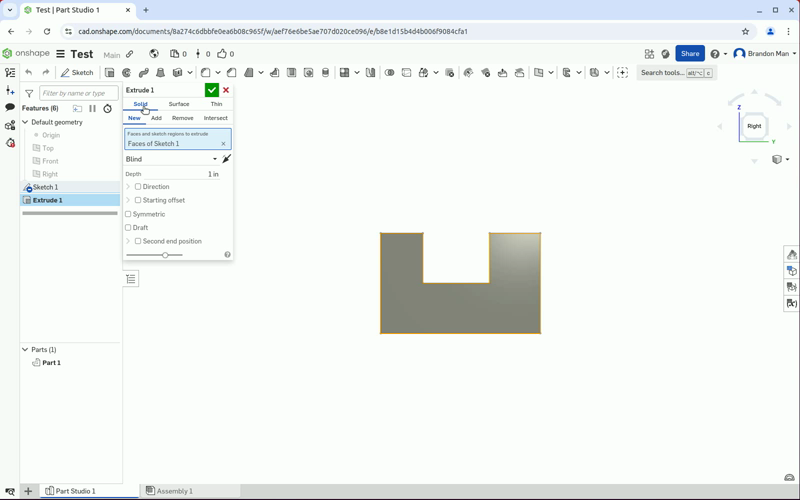
click(143, 106)
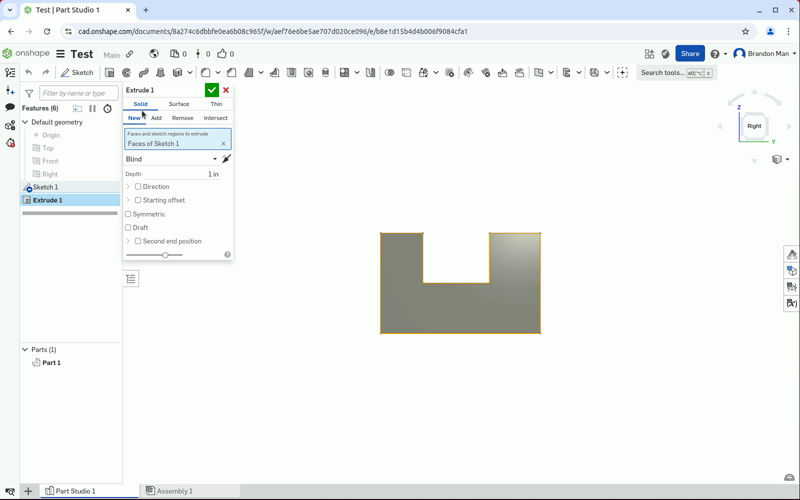
mouse_move(137, 120)
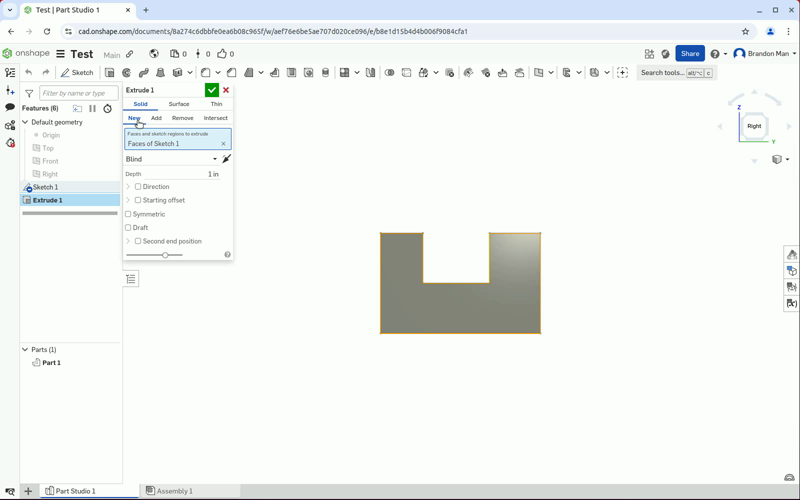
click(137, 120)
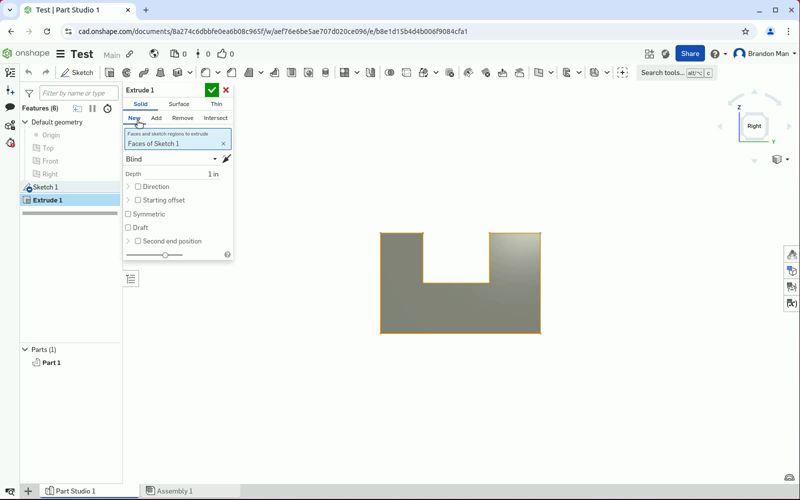
key(tab, 4)
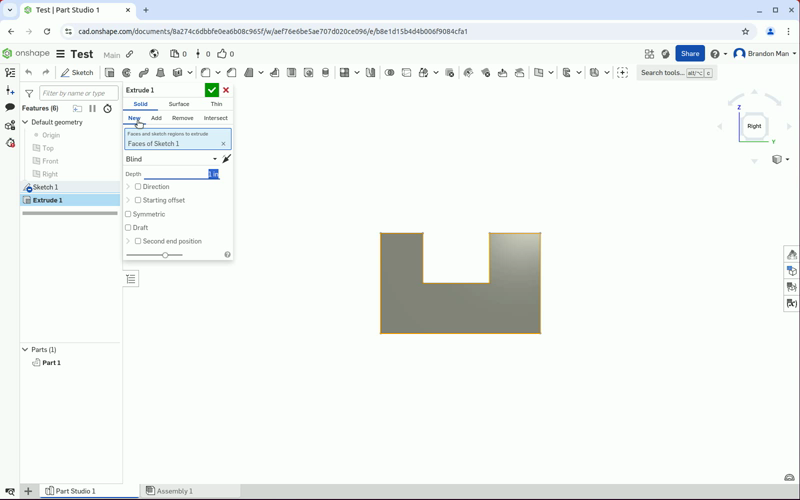
text(23.108)
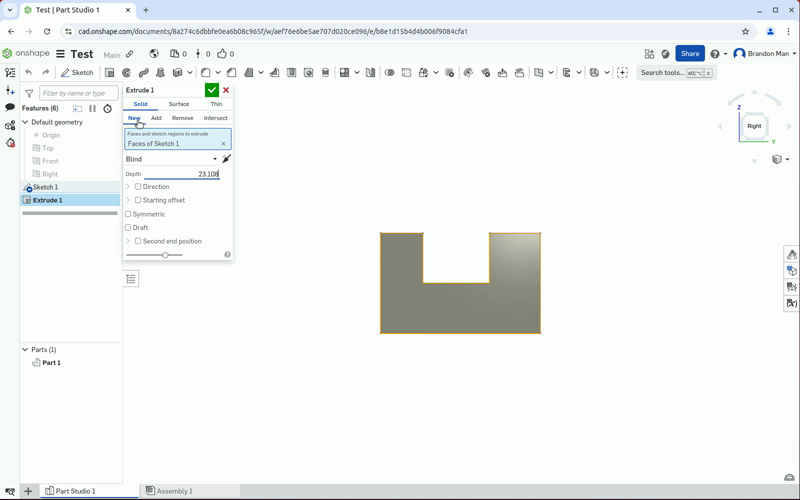
key(enter)
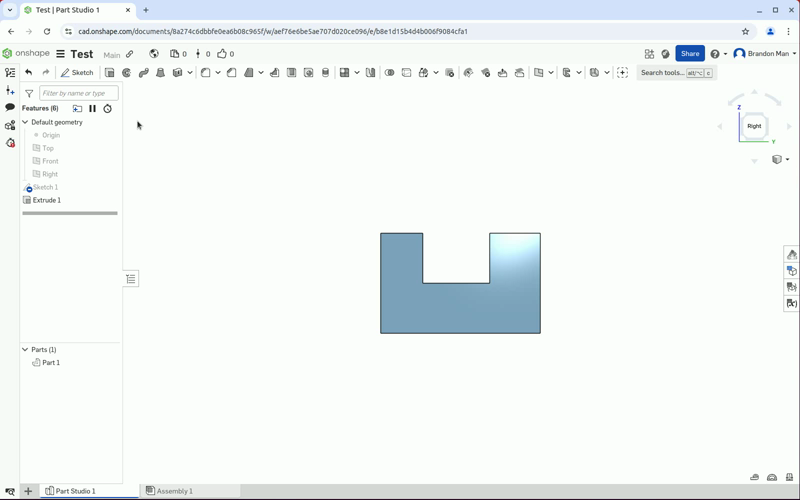
key(shift+h)
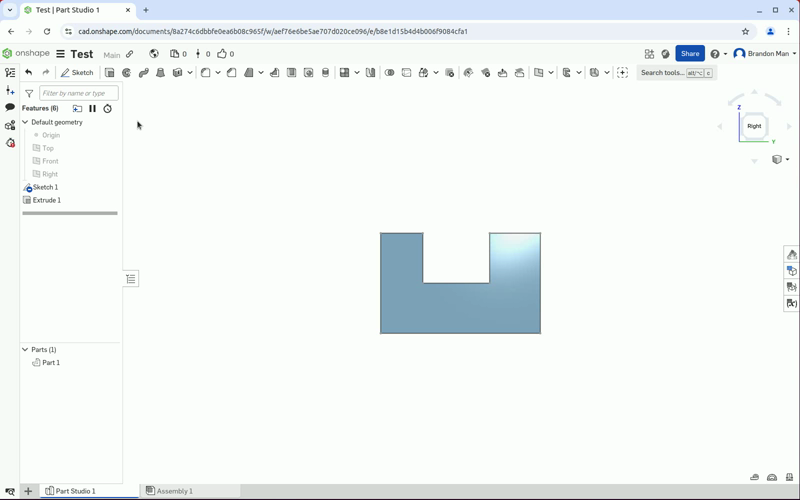
key(shift+h)
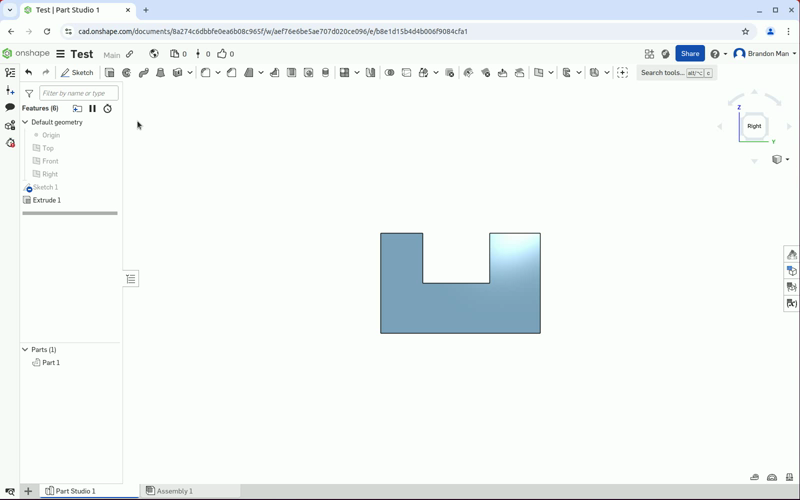
mouse_move(73, 189)
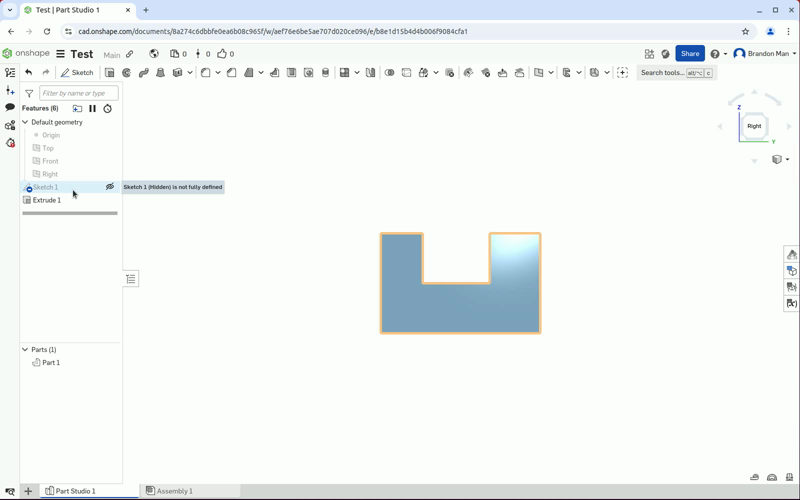
click(73, 189)
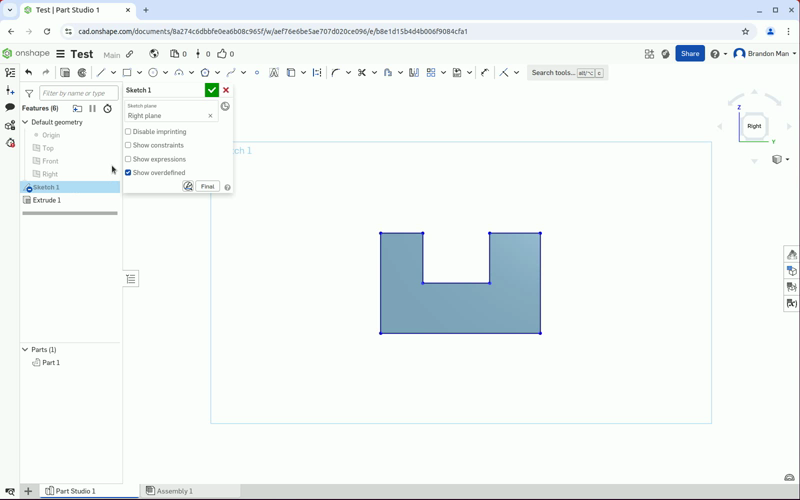
mouse_move(229, 92)
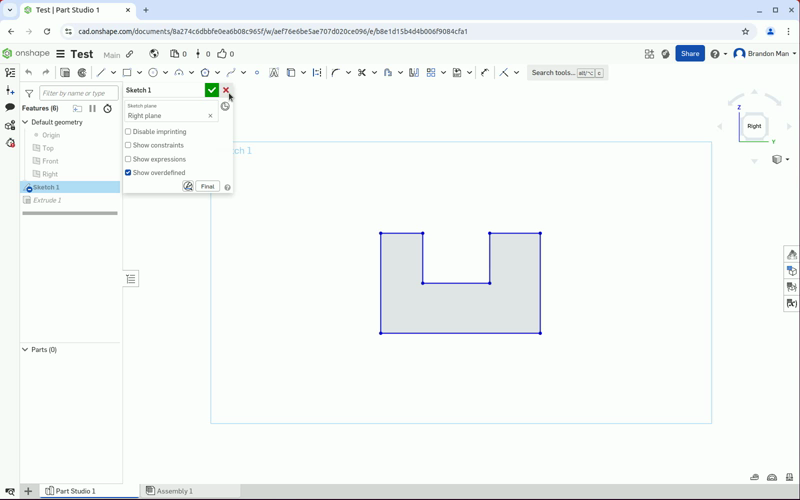
click(229, 92)
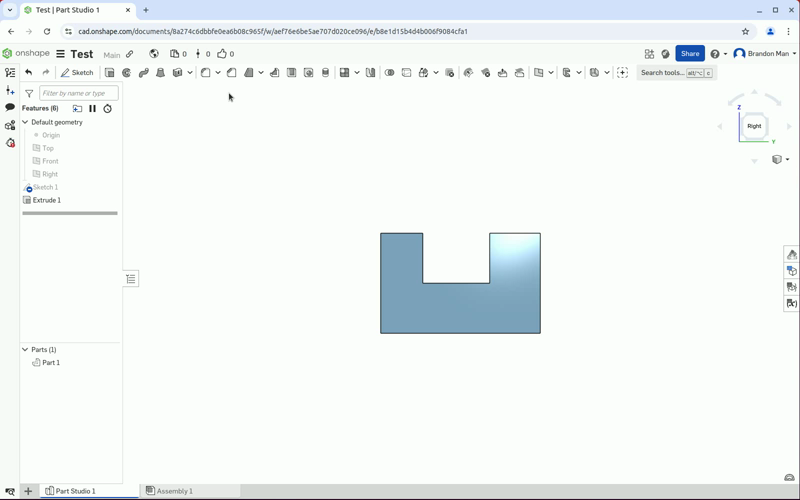
mouse_move(73, 352)
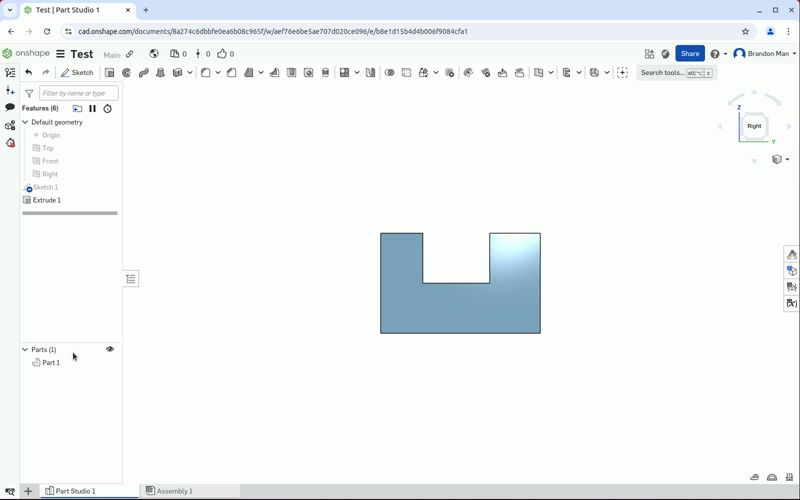
key(y)
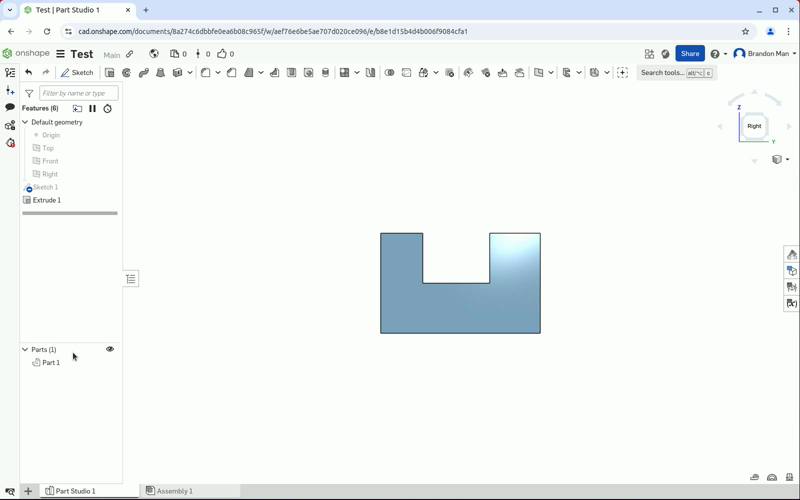
key(shift+p)
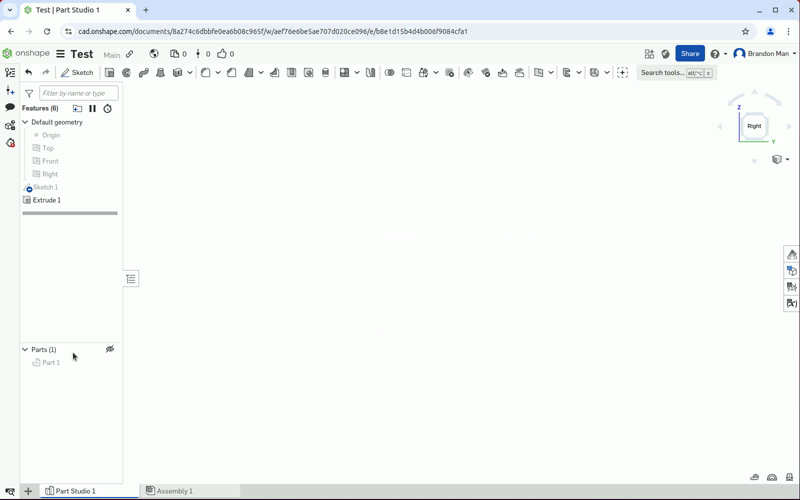
key(space)
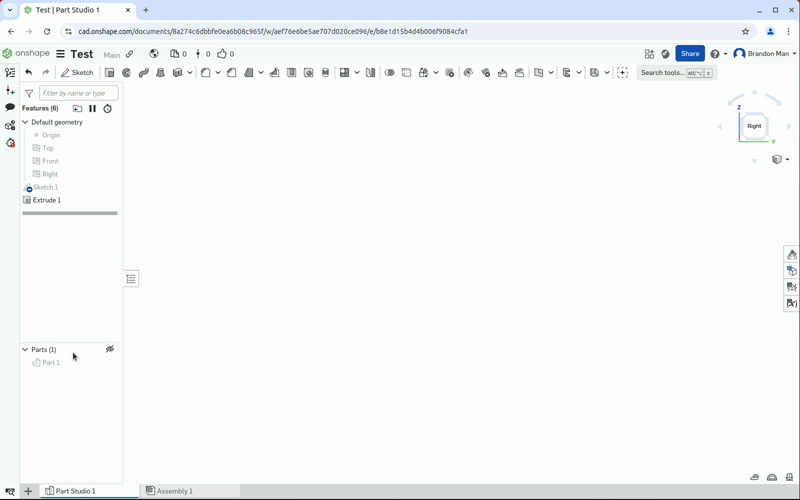
key_down(shift)
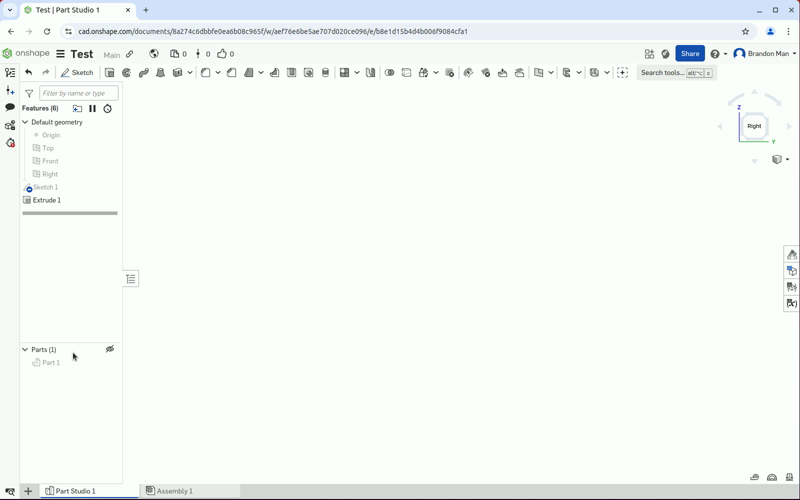
key(right)
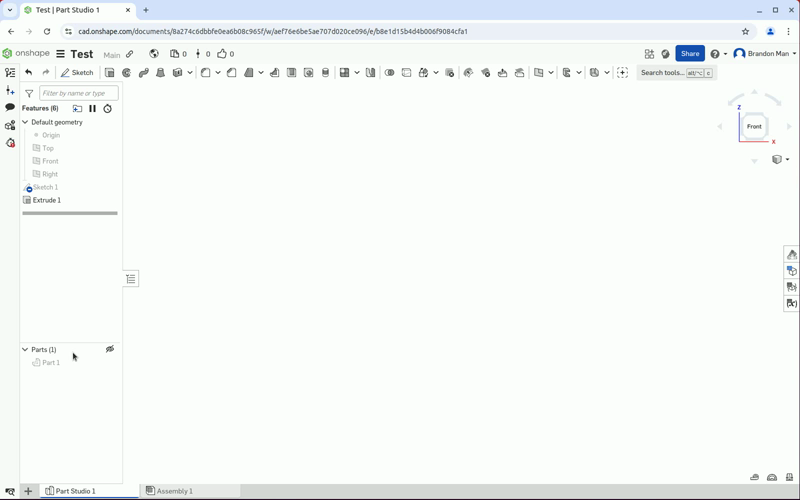
key_up(shift)
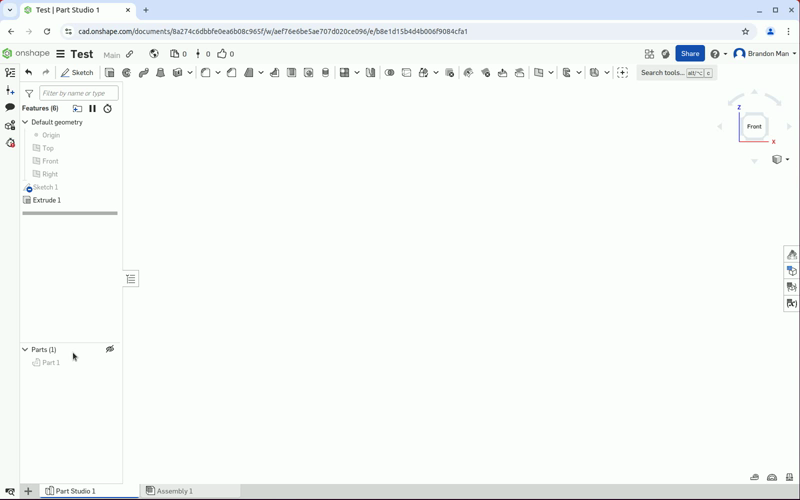
mouse_move(73, 352)
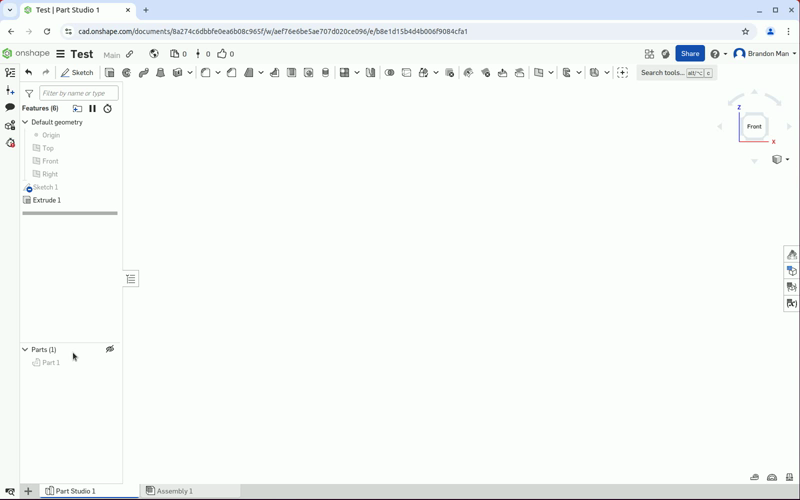
key(shift+y)
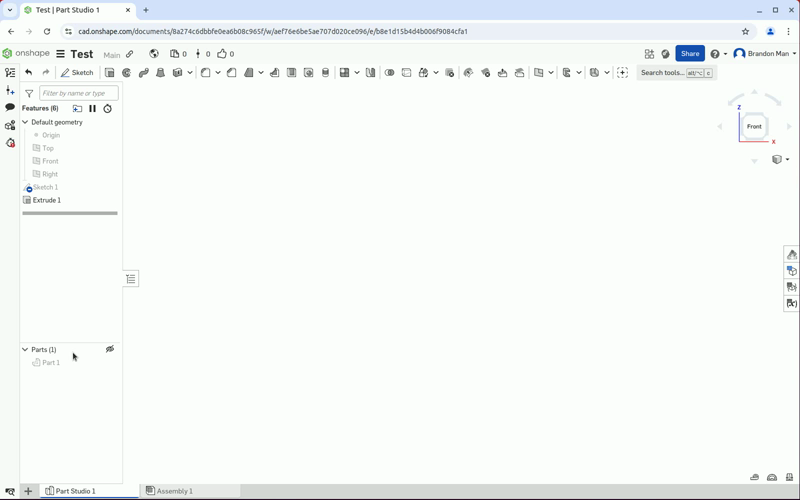
key(shift+s)
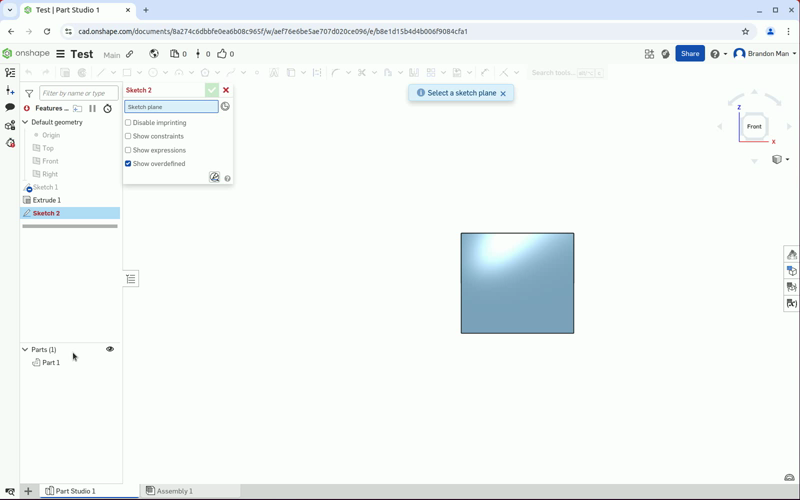
mouse_move(73, 163)
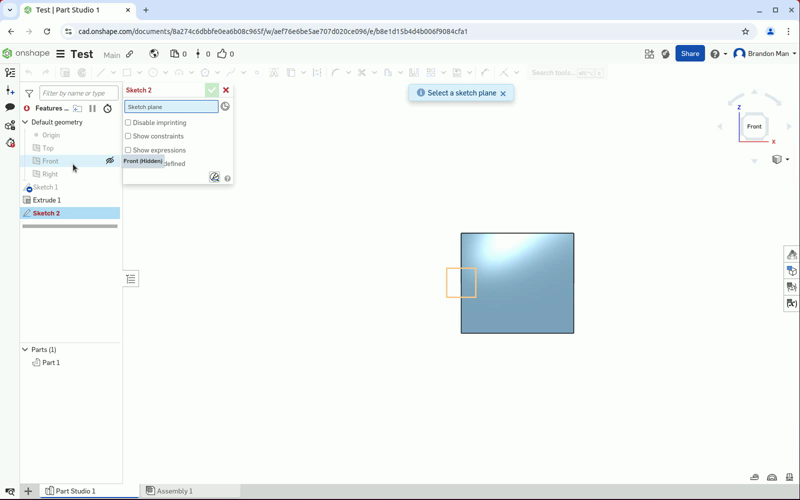
click(73, 163)
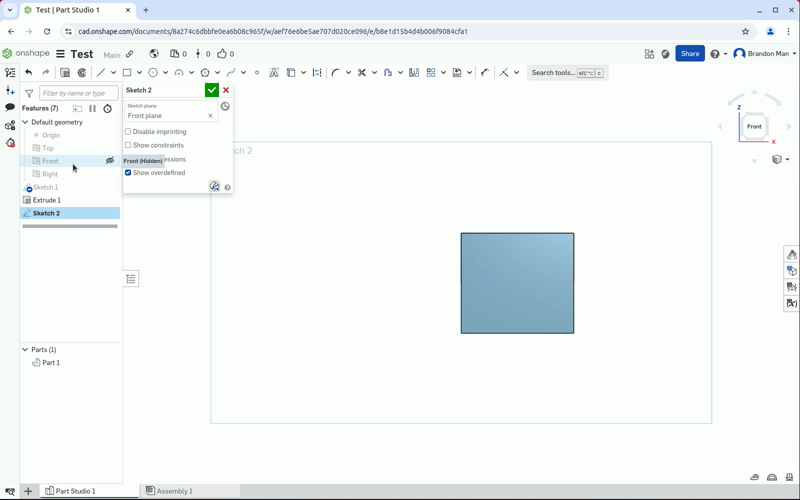
mouse_move(73, 352)
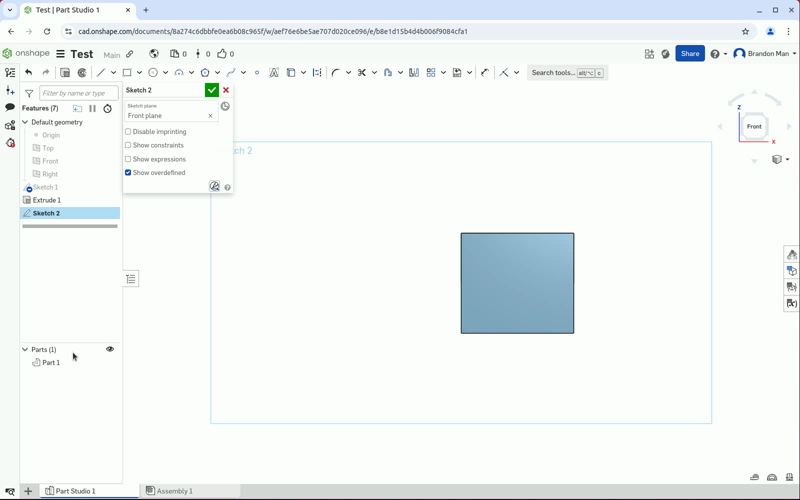
key(y)
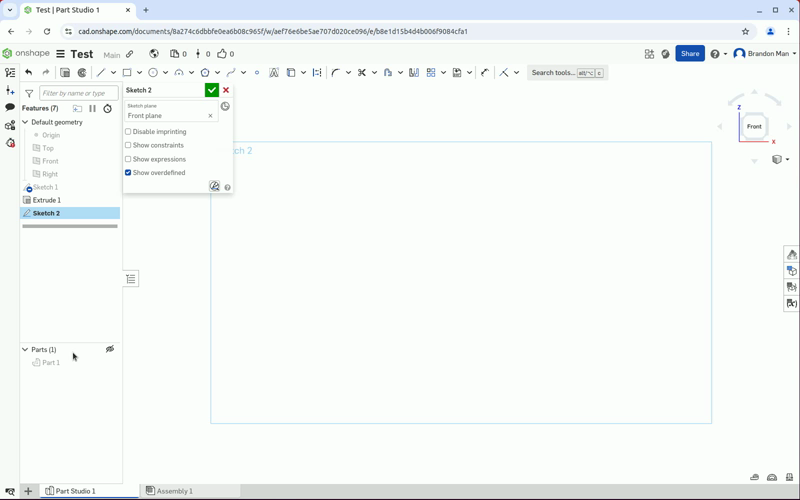
key(c)
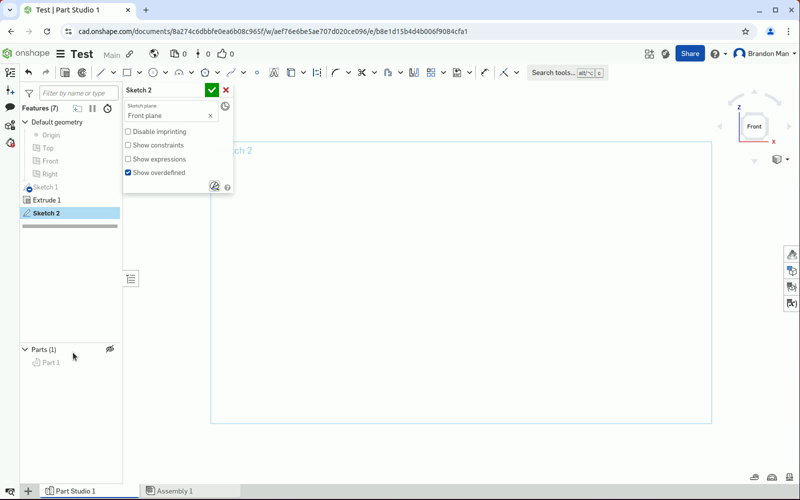
key_down(shift)
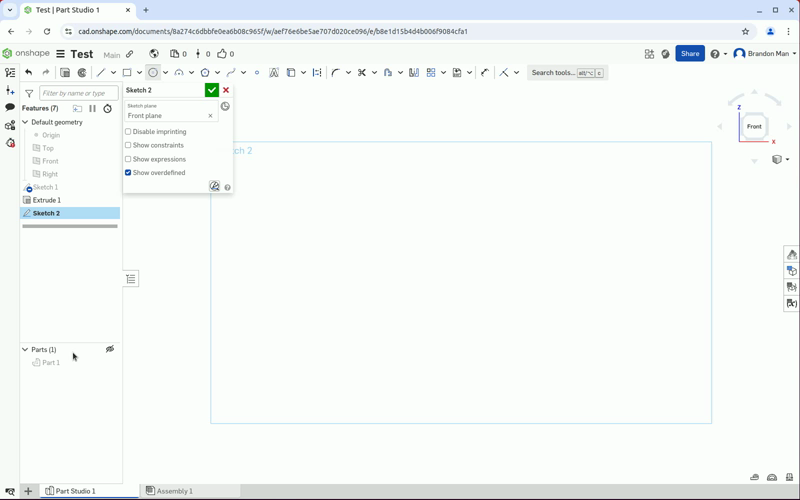
mouse_move(513, 264)
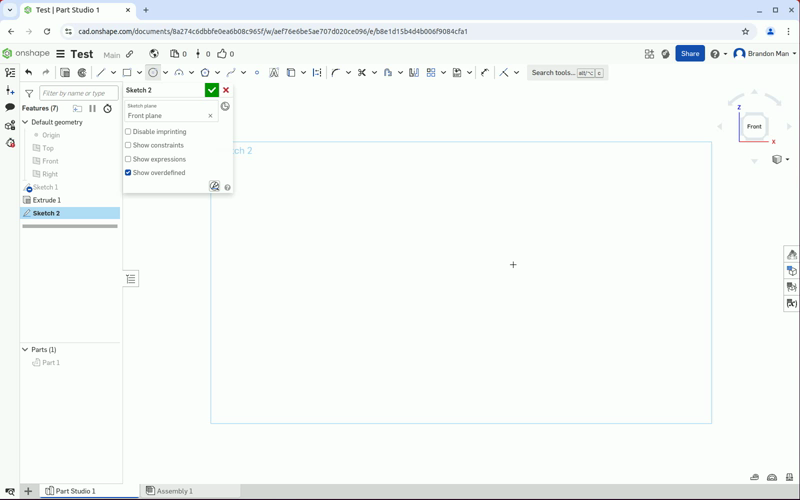
click(513, 264)
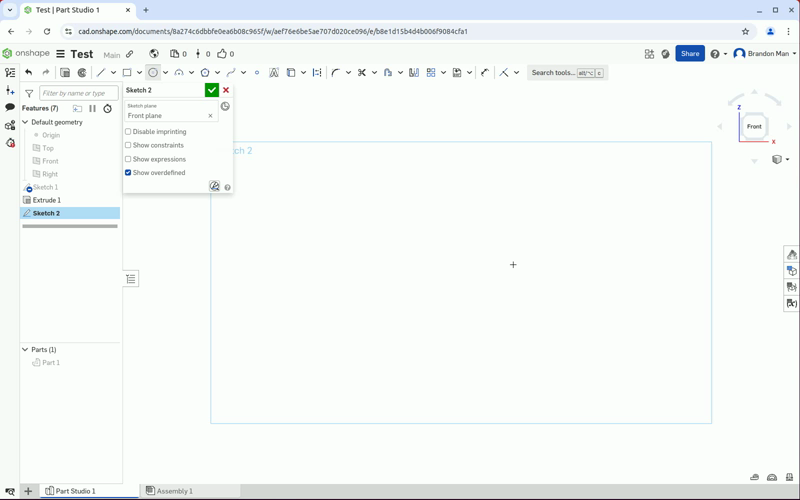
key_up(shift)
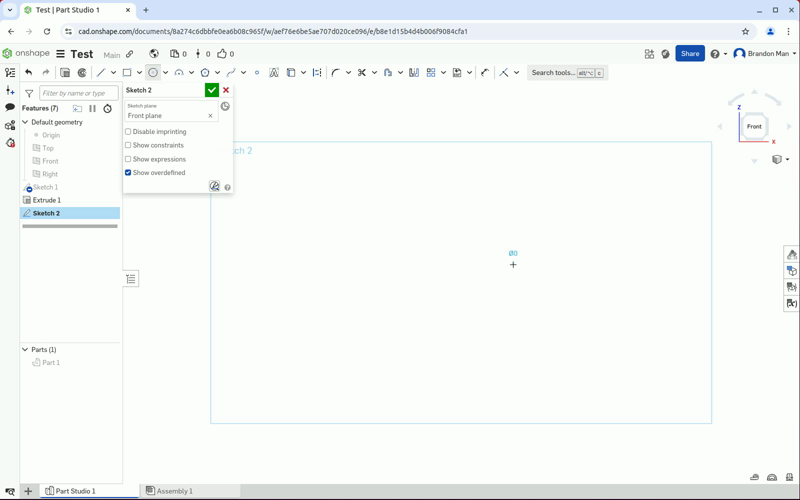
mouse_move(527, 264)
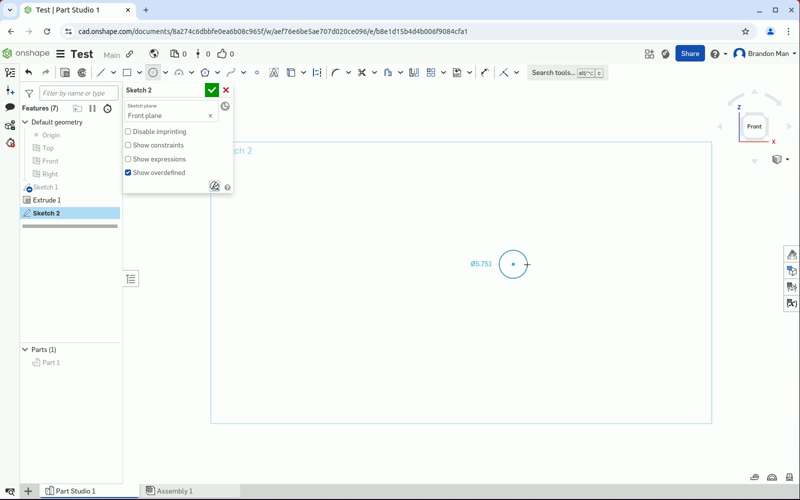
click(527, 264)
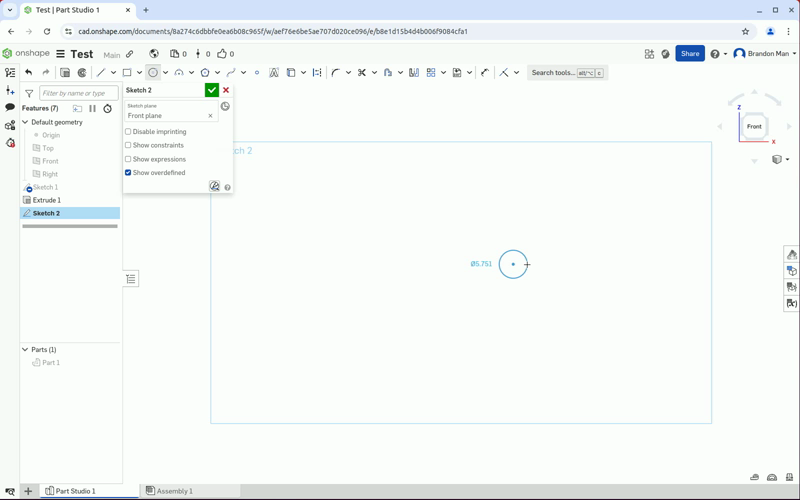
key(esc)
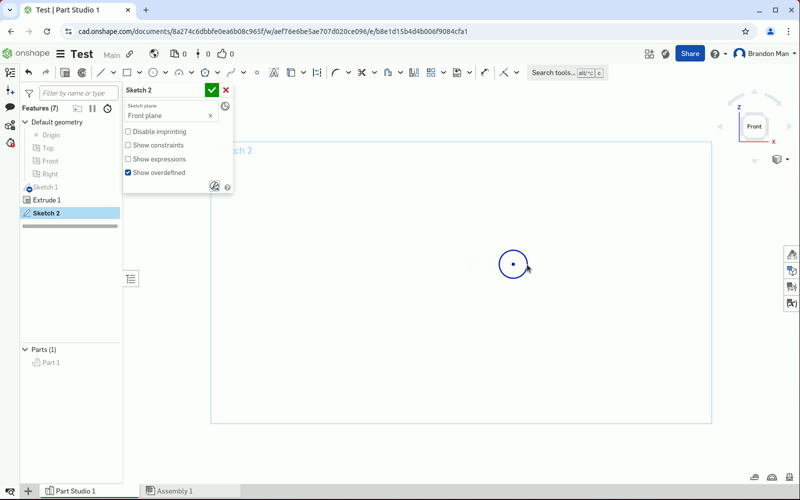
mouse_move(508, 266)
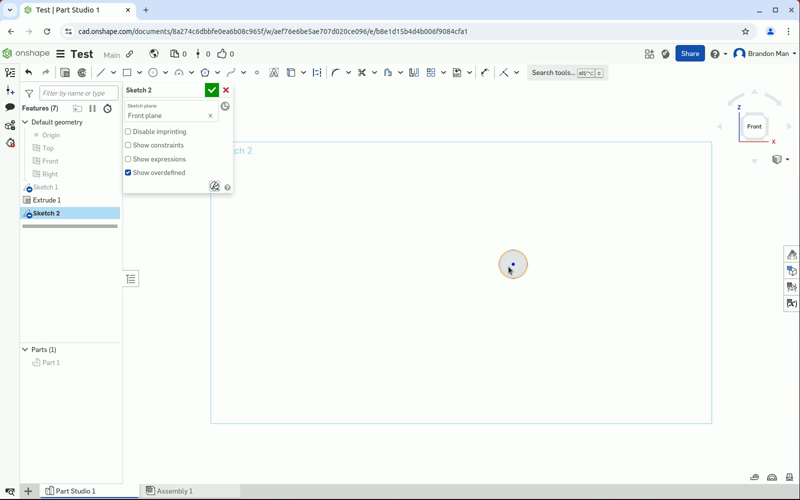
scroll(6)
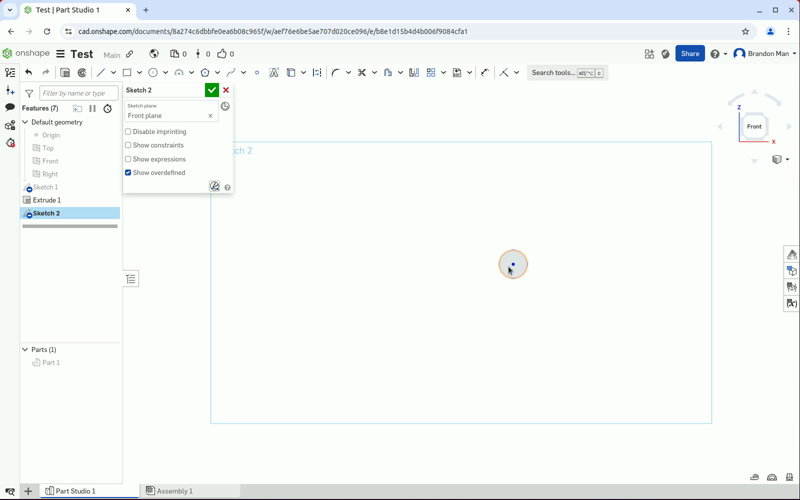
scroll(6)
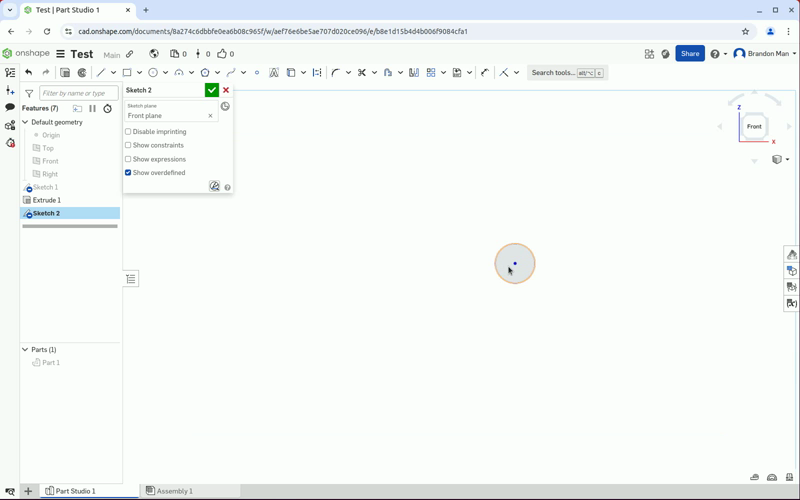
scroll(6)
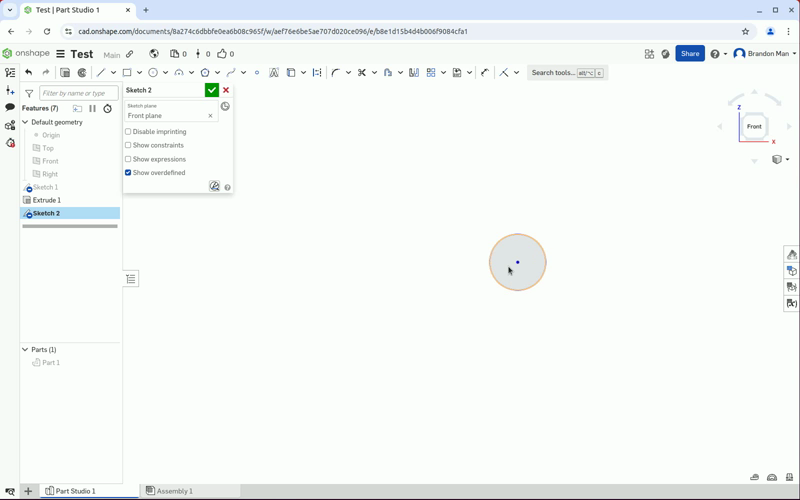
scroll(6)
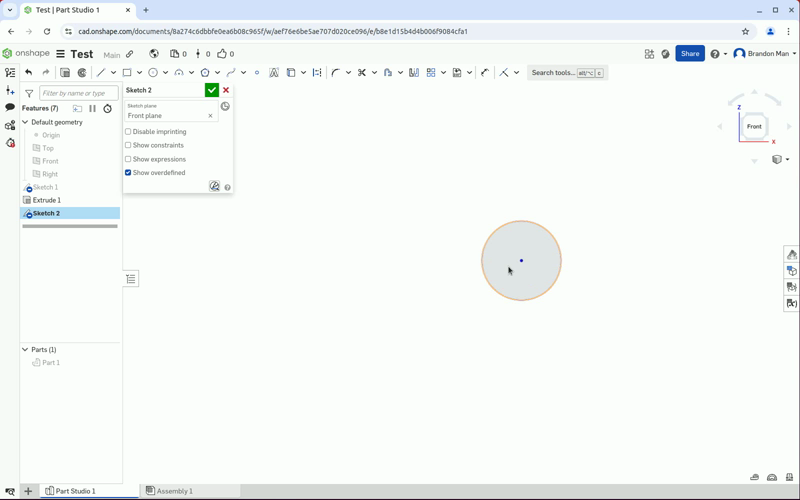
scroll(6)
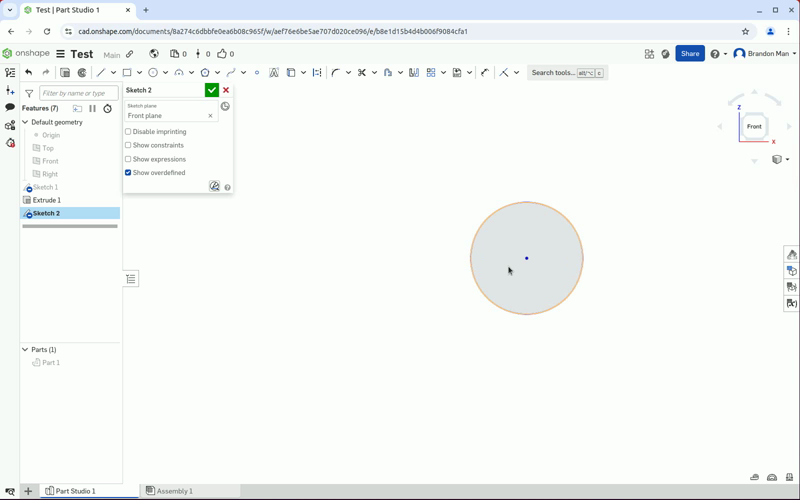
scroll(6)
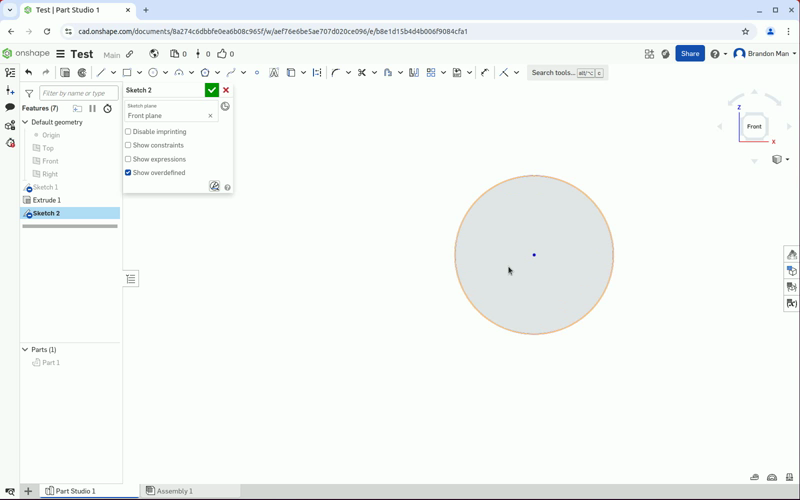
scroll(6)
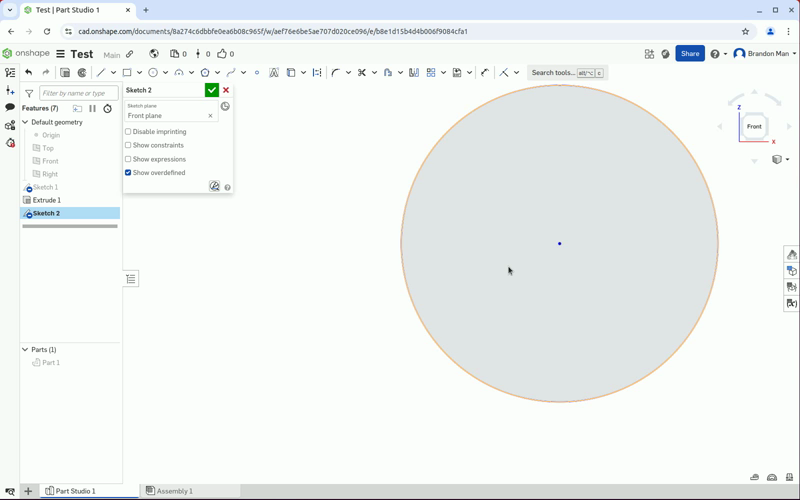
click(508, 266)
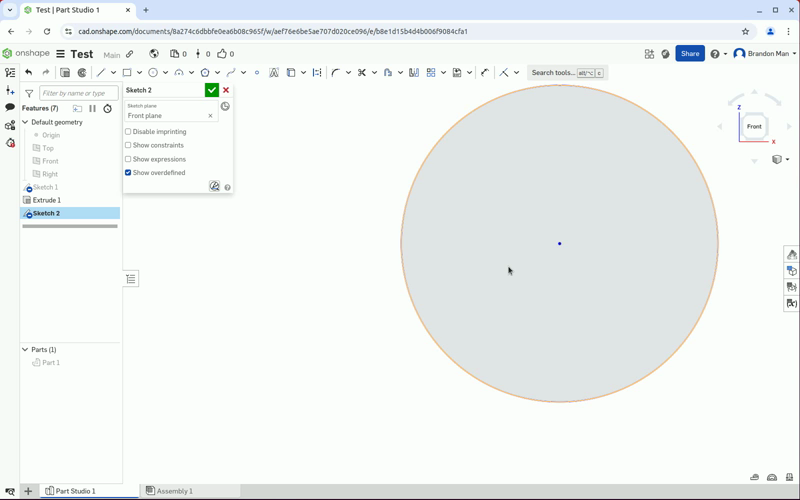
scroll(-6)
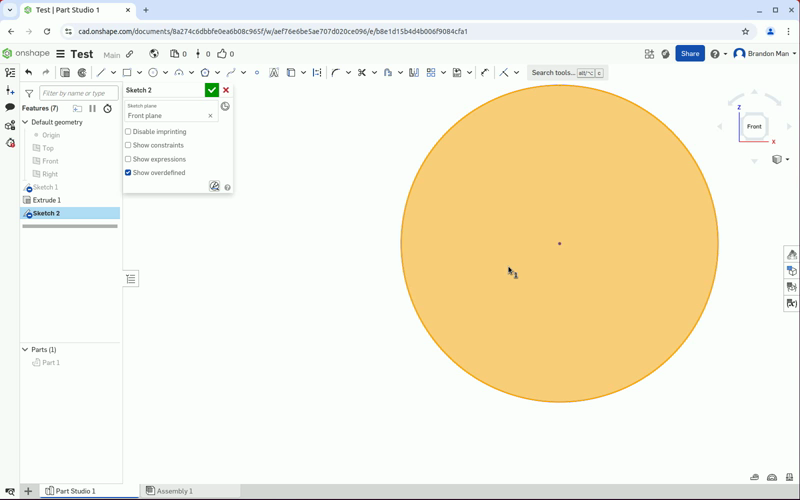
scroll(-6)
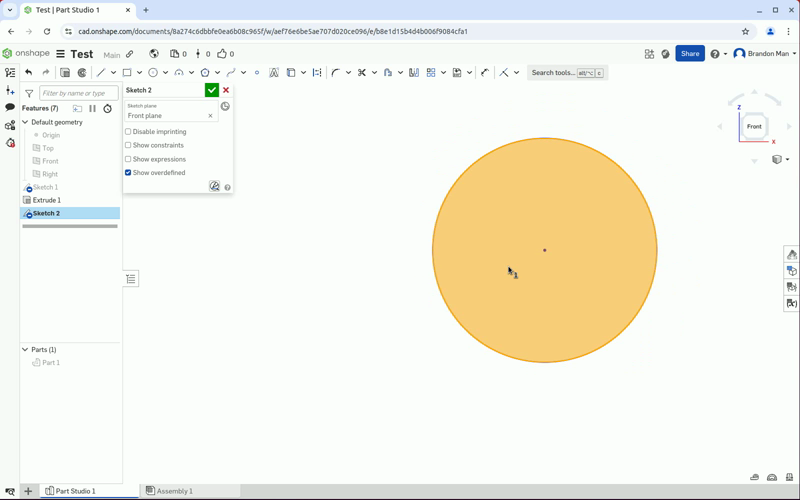
scroll(-6)
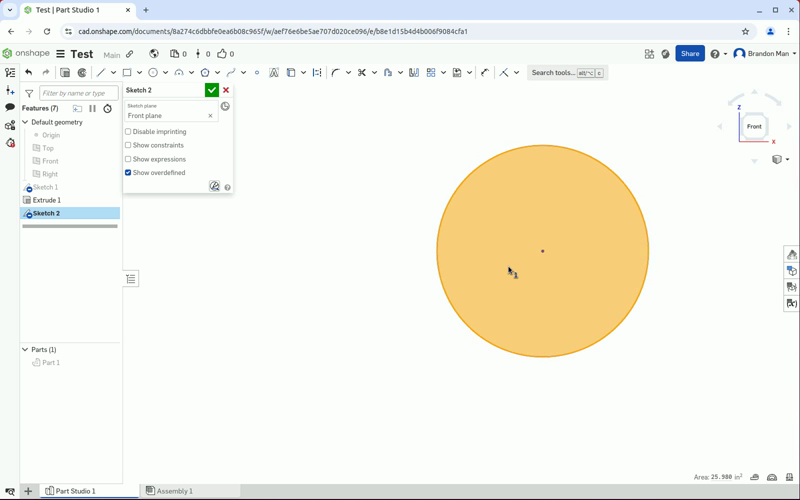
scroll(-6)
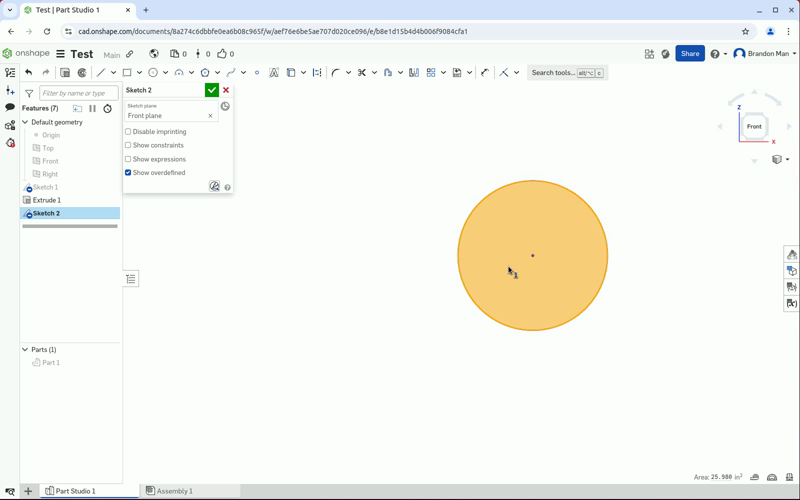
scroll(-6)
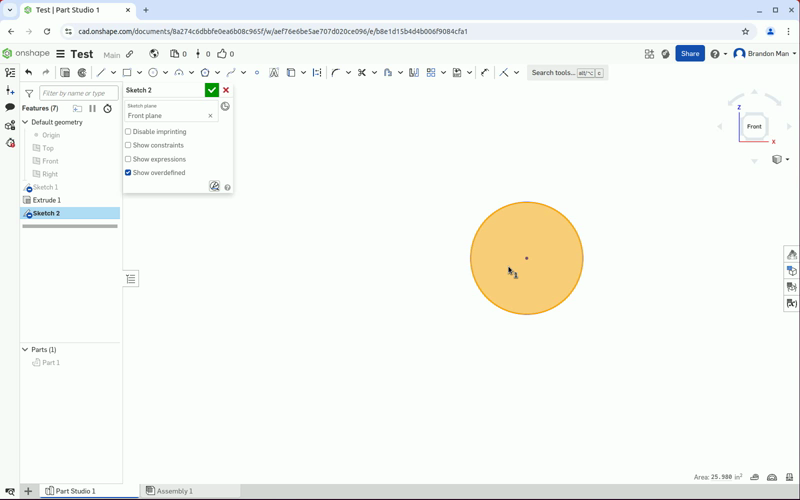
scroll(-6)
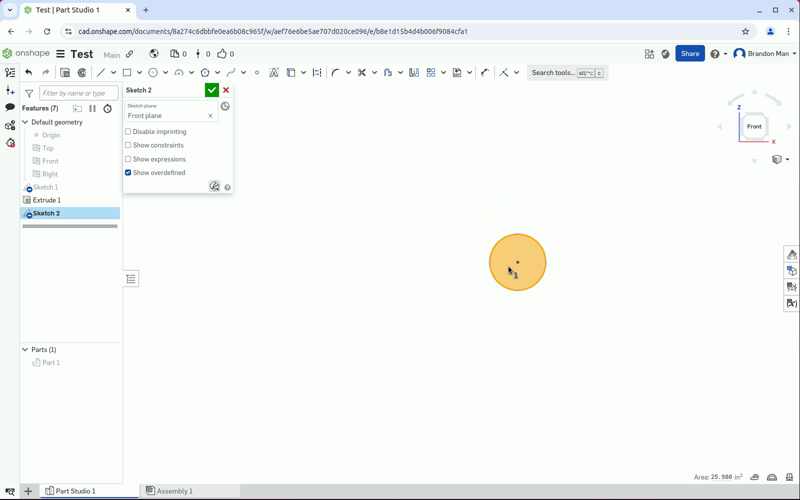
scroll(-6)
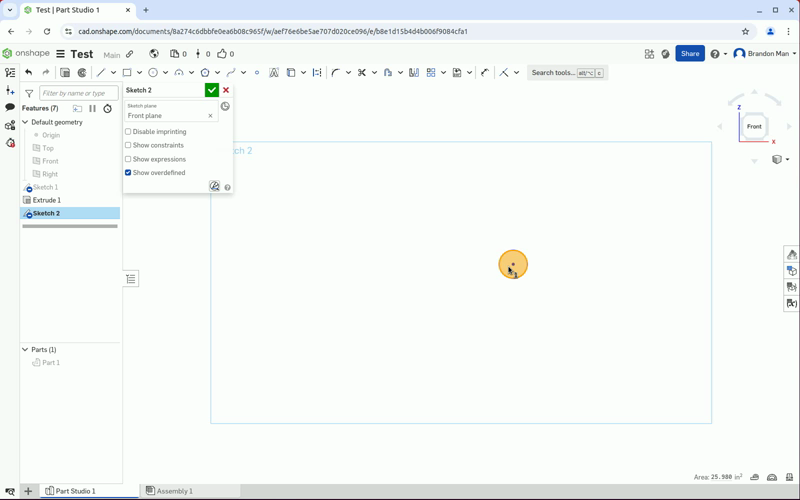
mouse_move(73, 352)
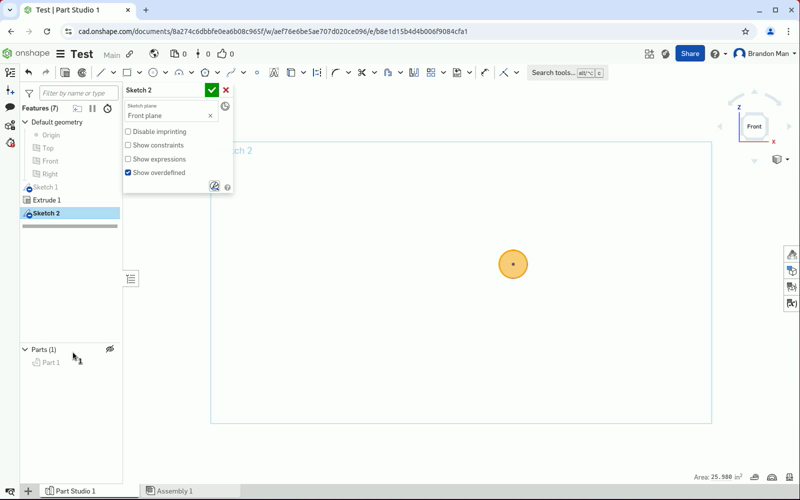
key(shift+y)
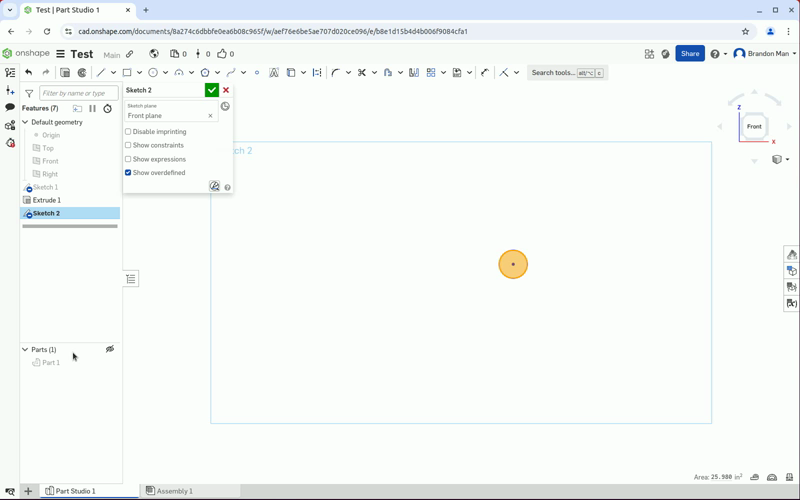
key(shift+e)
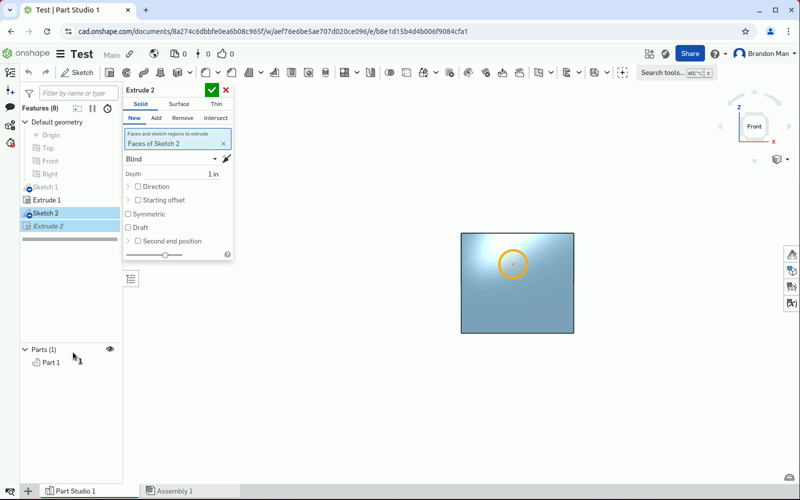
mouse_move(143, 106)
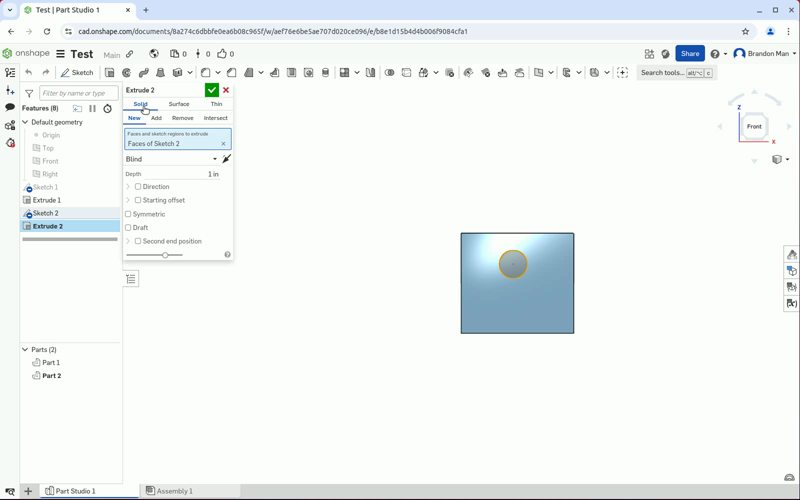
click(143, 106)
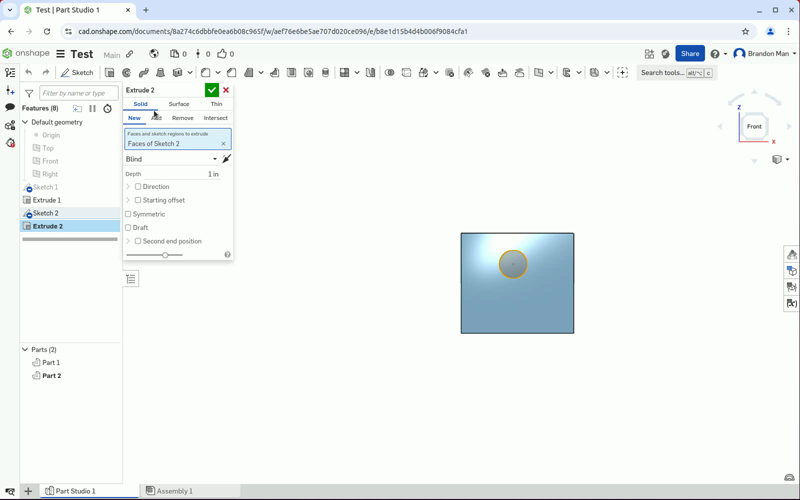
mouse_move(186, 120)
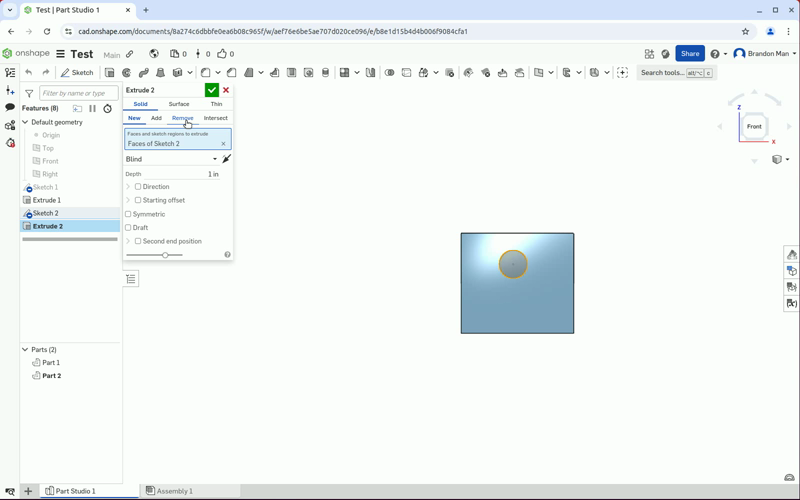
click(186, 120)
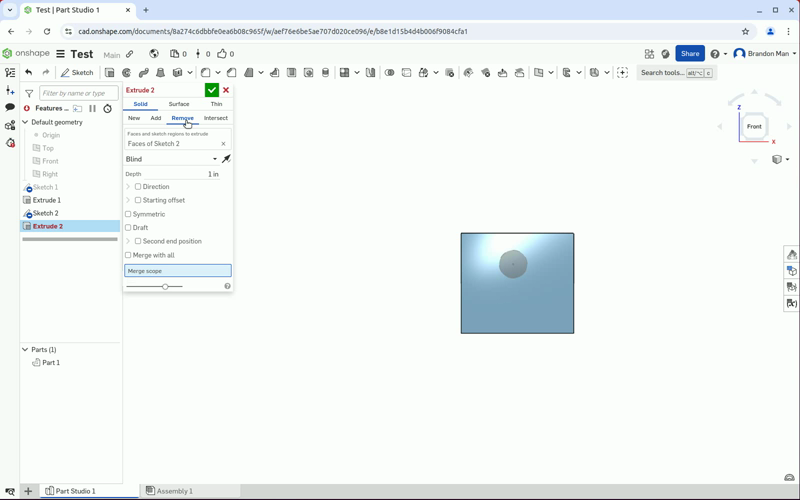
key(tab, 4)
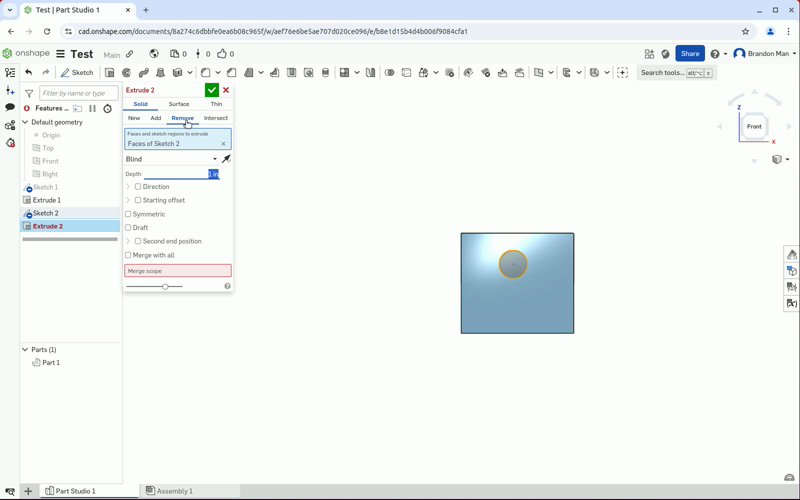
text(-19.738)
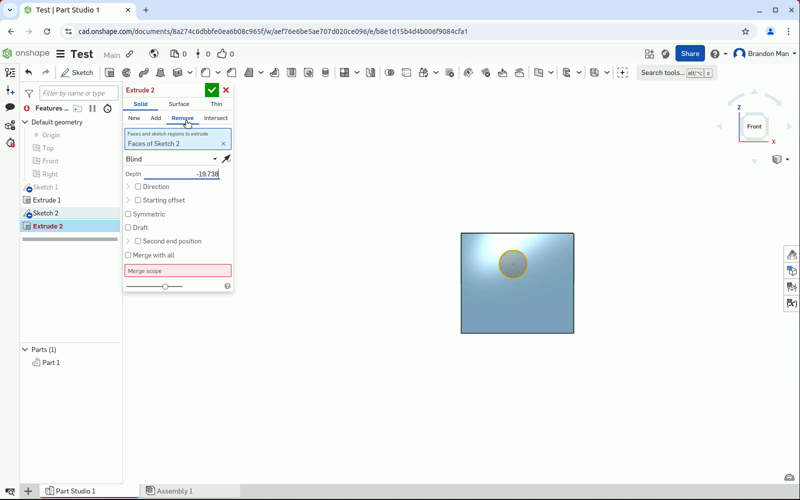
key(tab, 6)
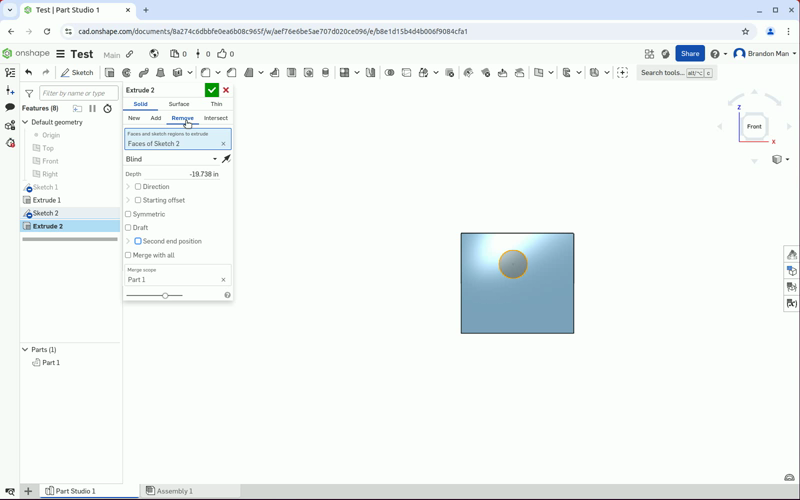
key(space)
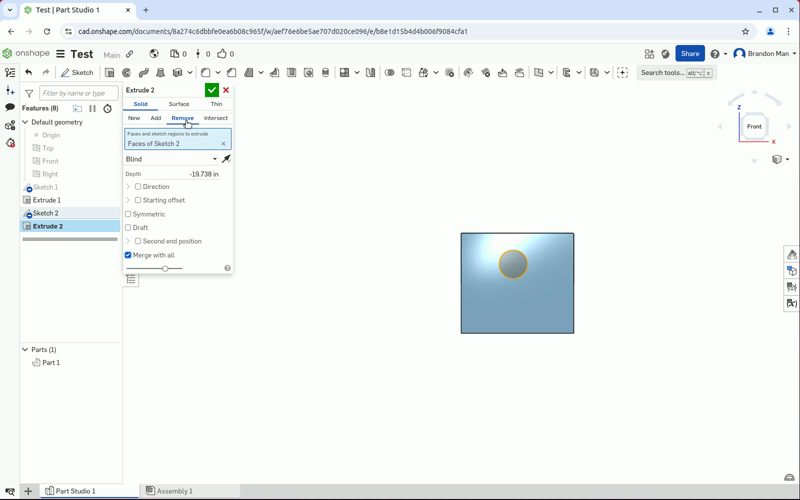
key(enter)
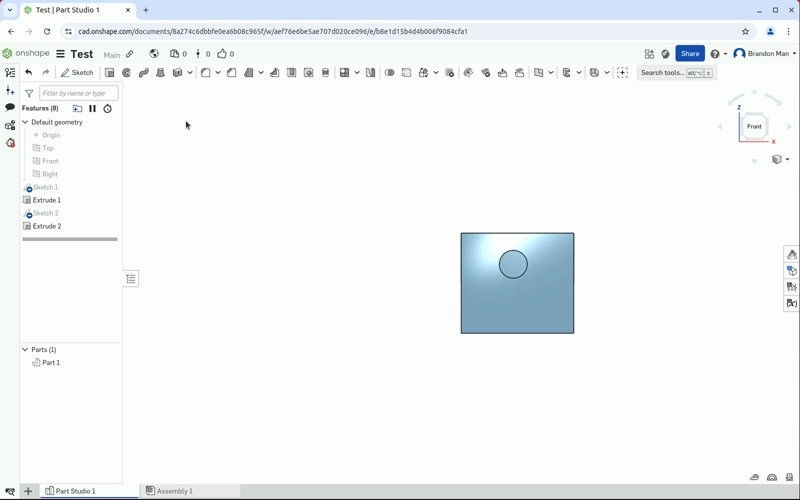
key(shift+h)
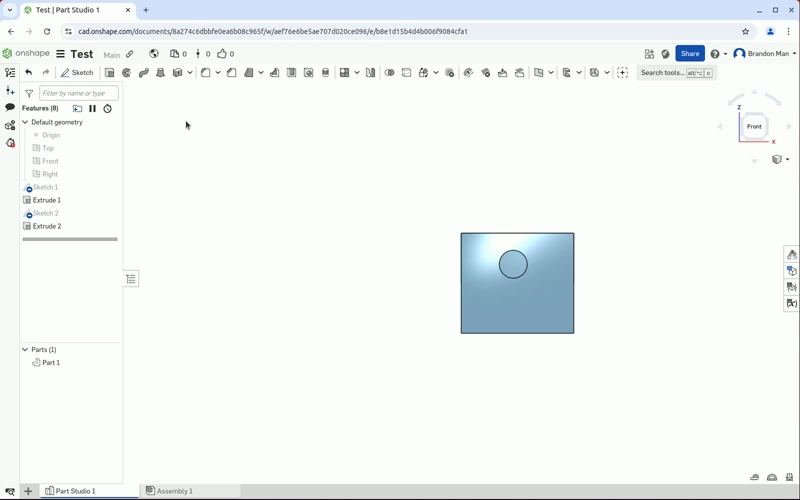
key(shift+h)
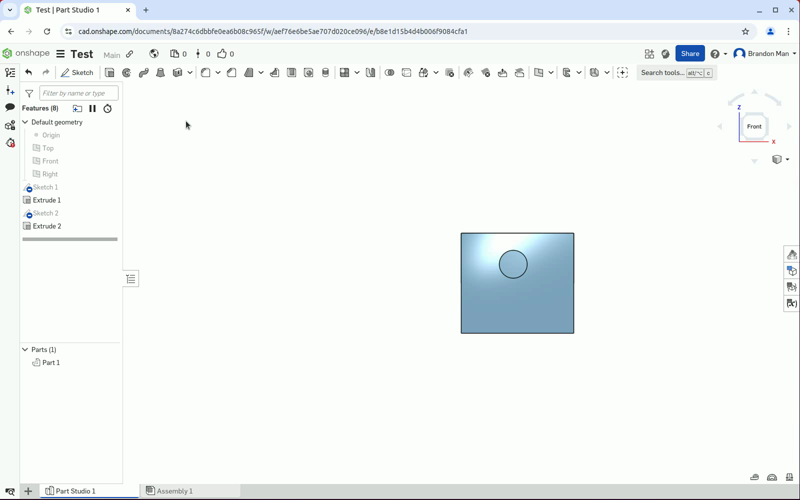
mouse_move(73, 189)
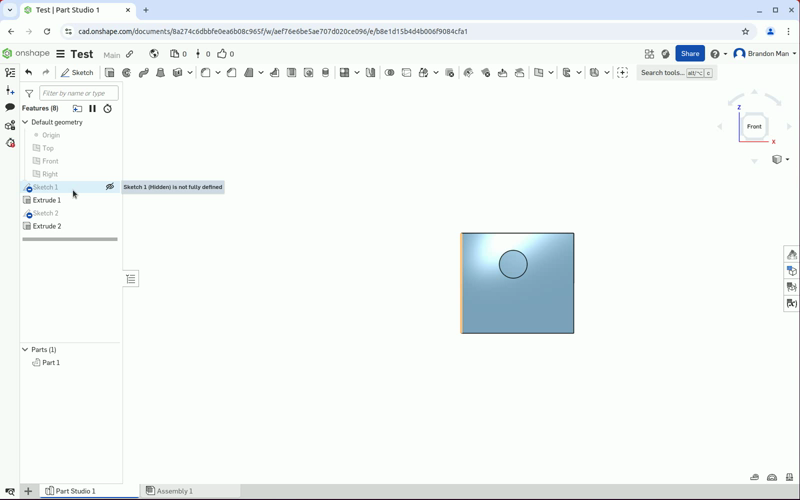
click(73, 189)
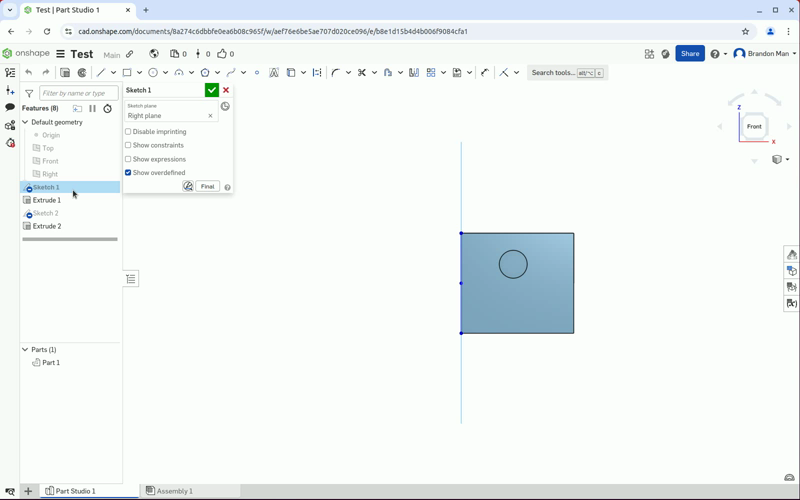
mouse_move(229, 92)
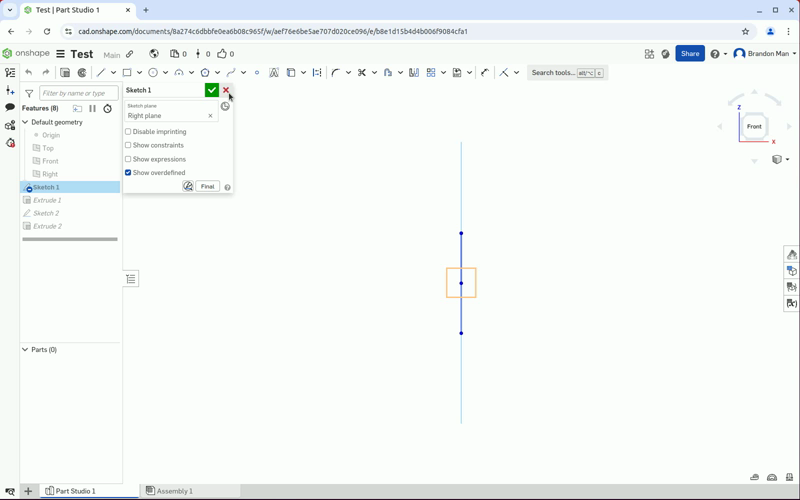
click(229, 92)
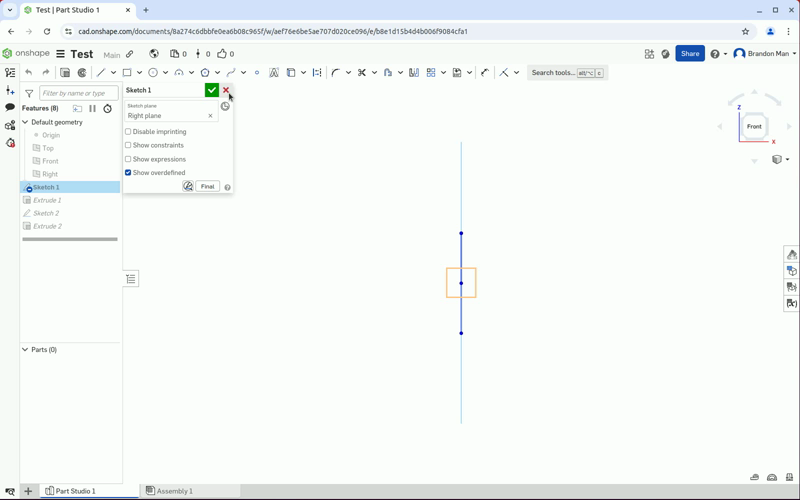
key(shift+s)
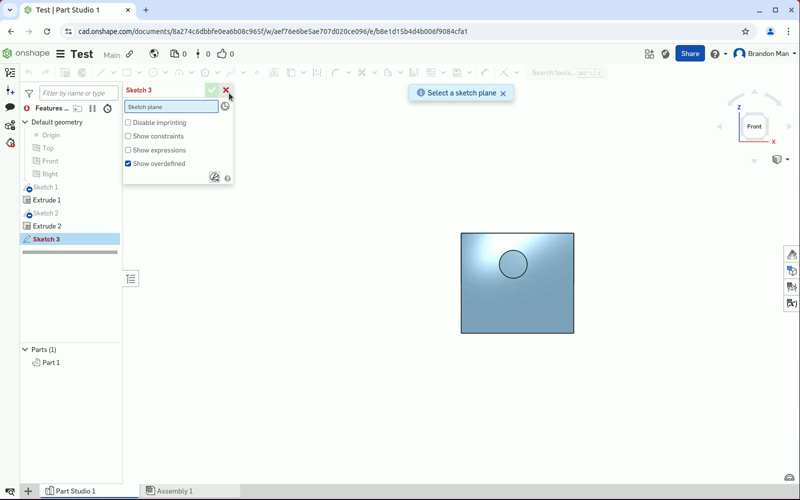
mouse_move(73, 163)
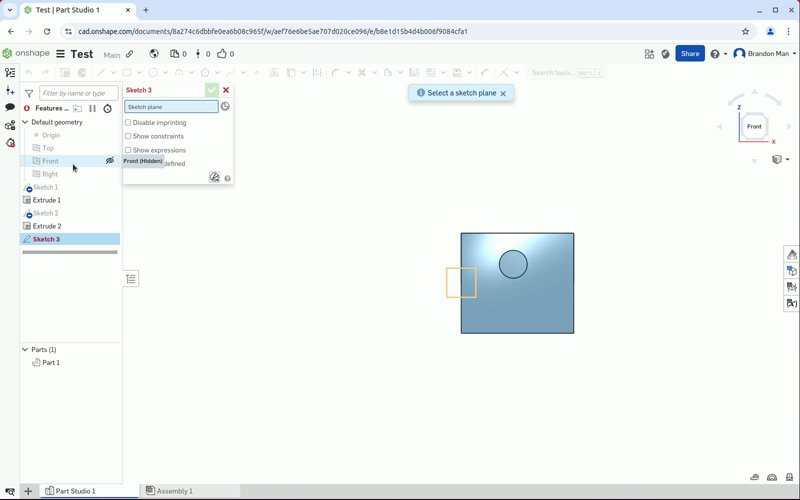
click(73, 163)
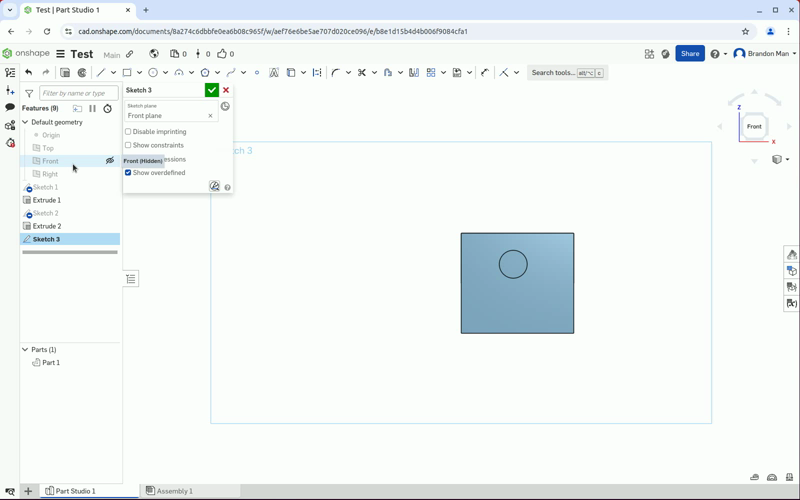
mouse_move(73, 352)
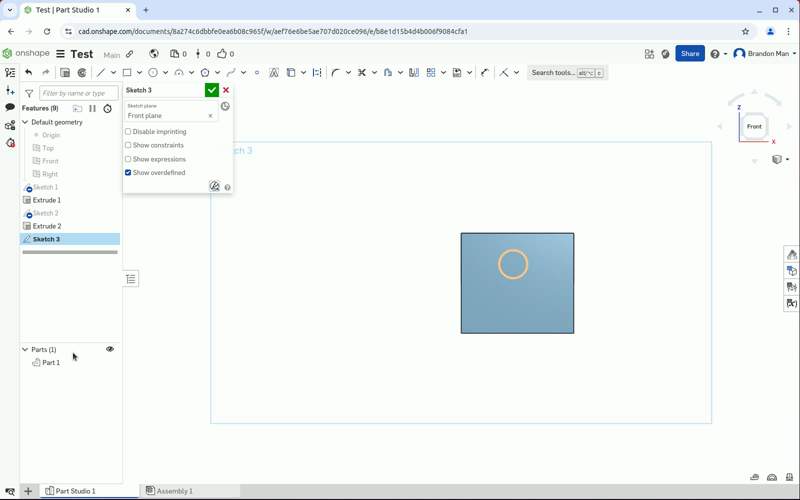
key(y)
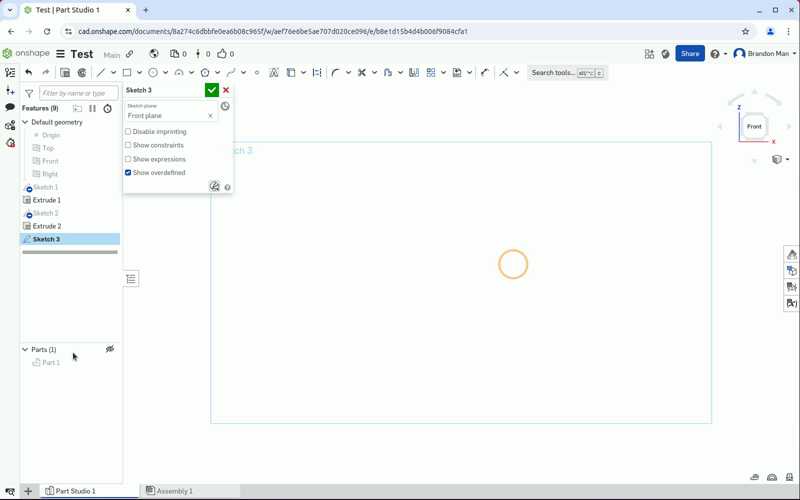
key(c)
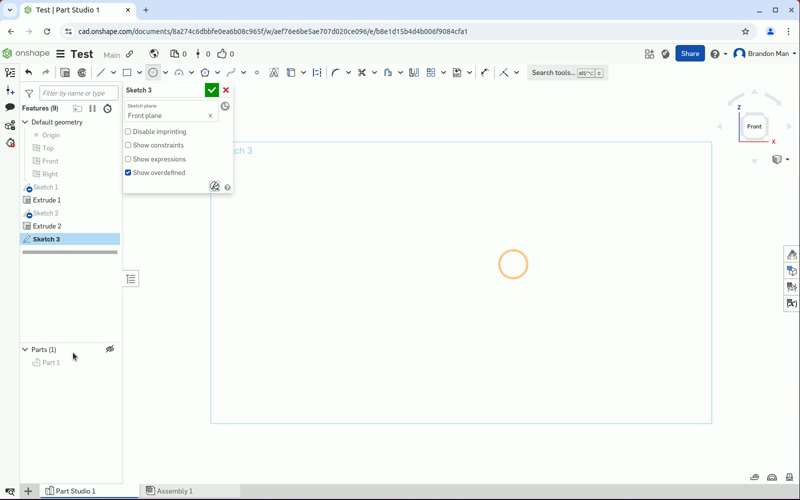
key_down(shift)
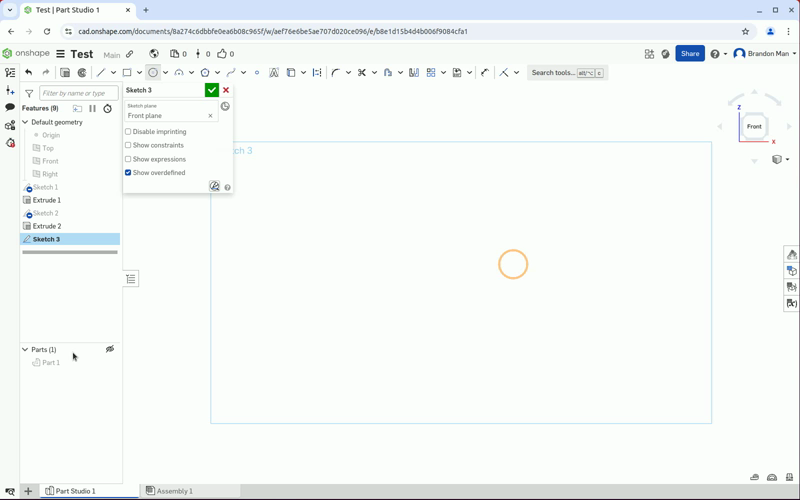
mouse_move(519, 265)
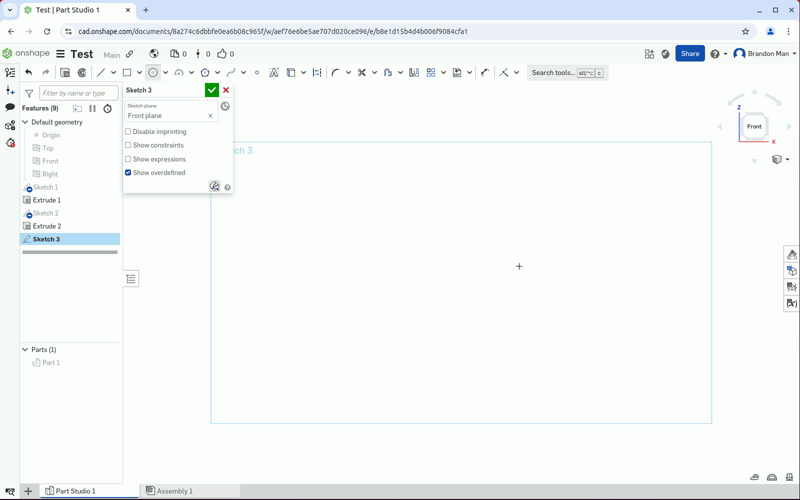
click(519, 265)
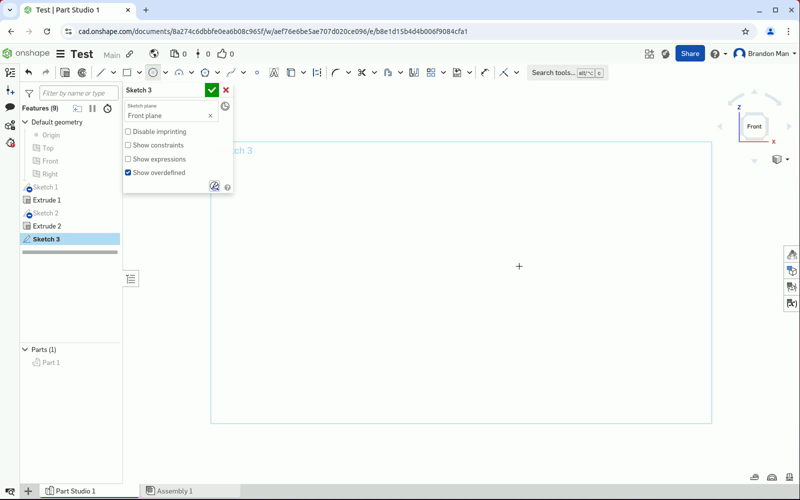
key_up(shift)
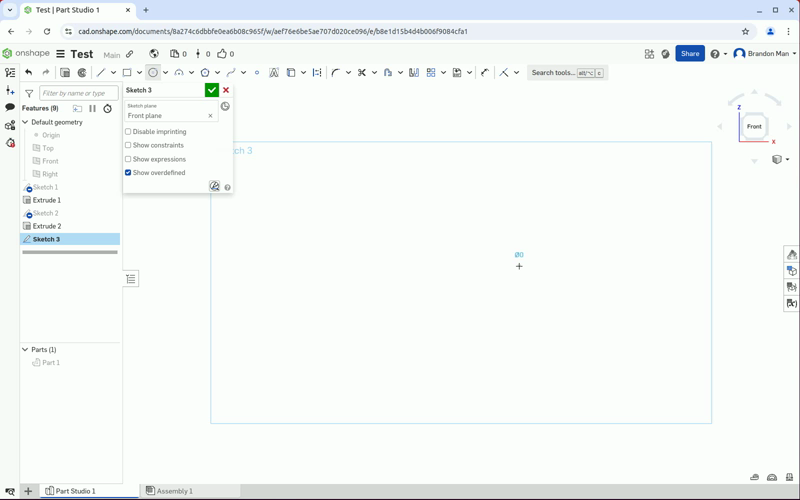
mouse_move(533, 265)
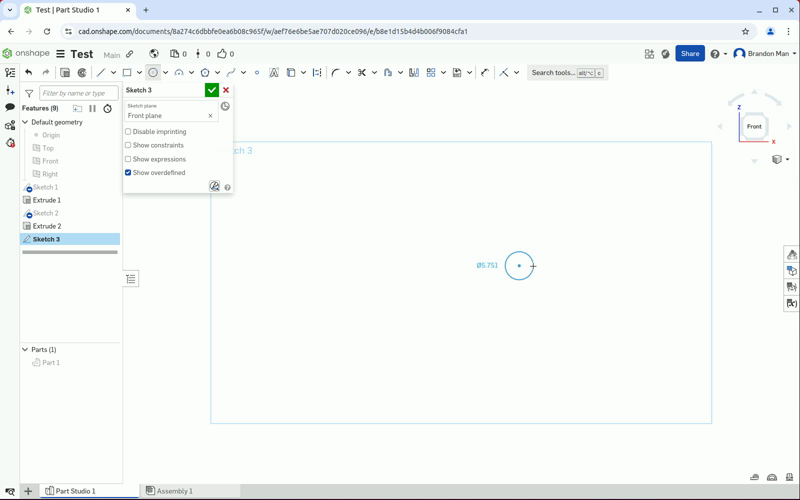
click(533, 265)
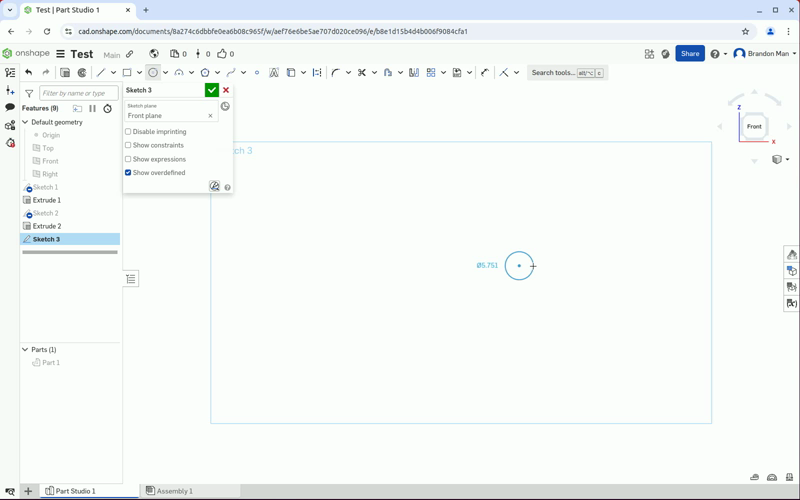
key(esc)
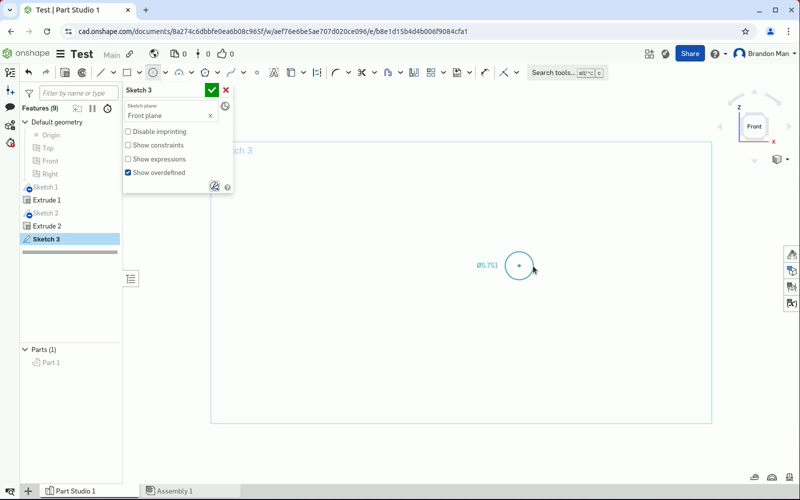
mouse_move(525, 260)
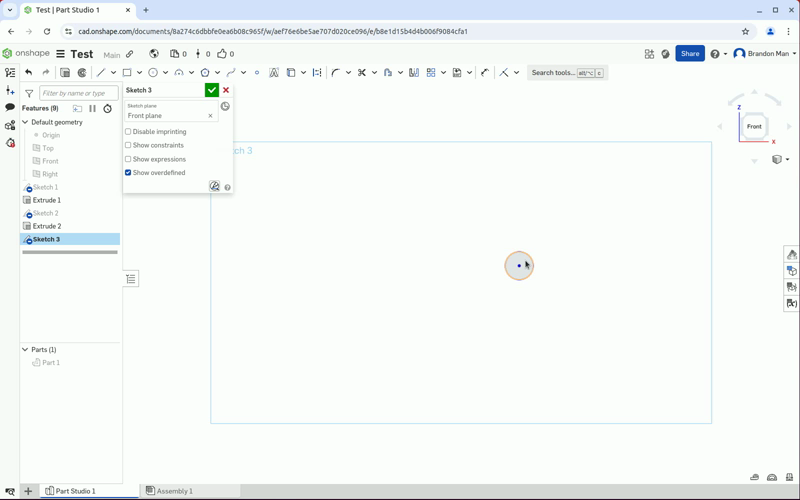
scroll(6)
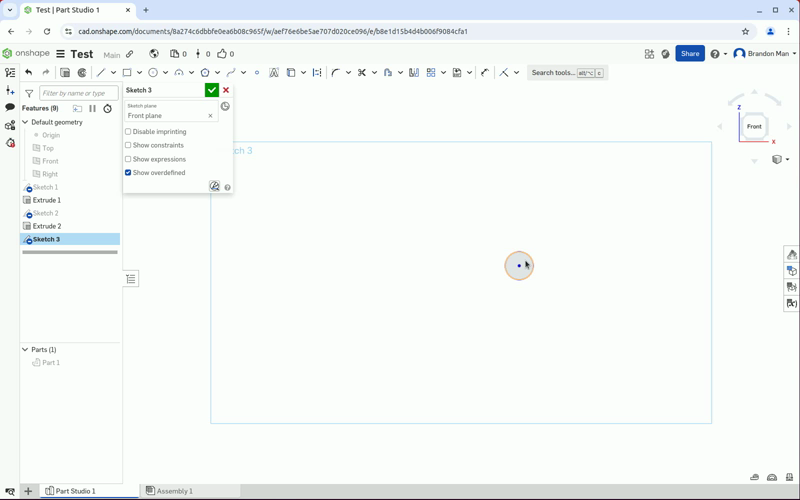
scroll(6)
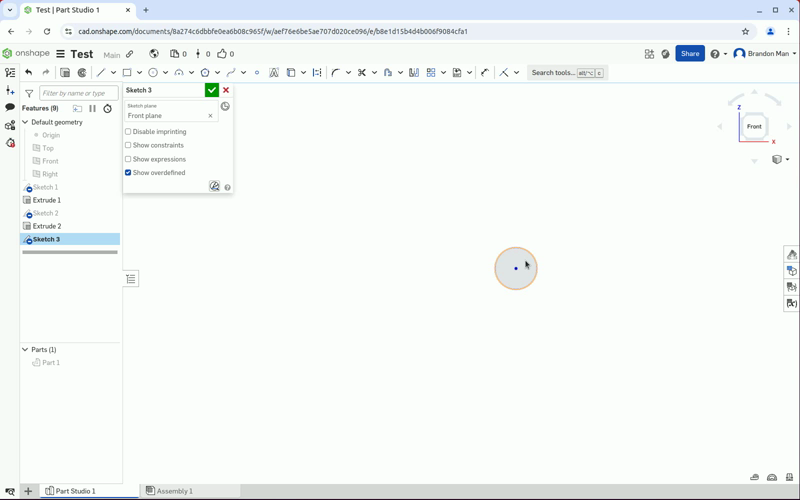
scroll(6)
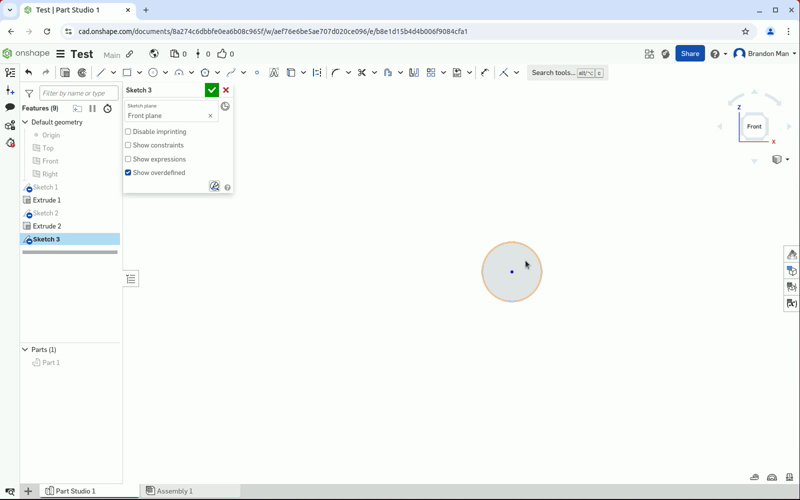
scroll(6)
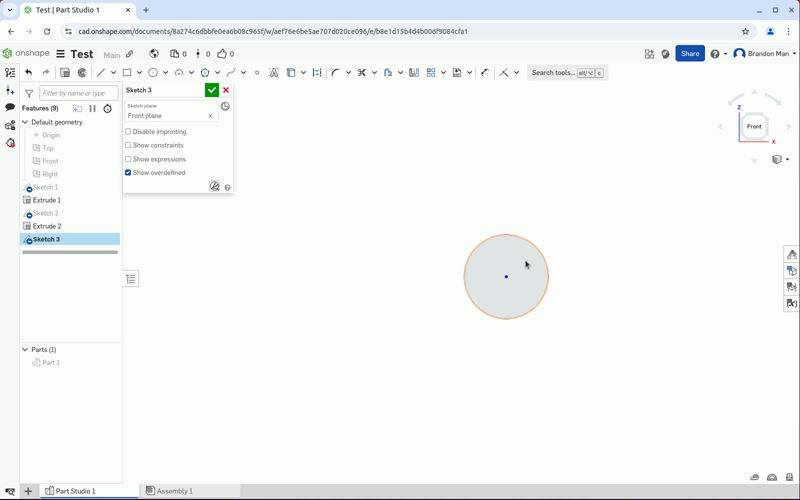
scroll(6)
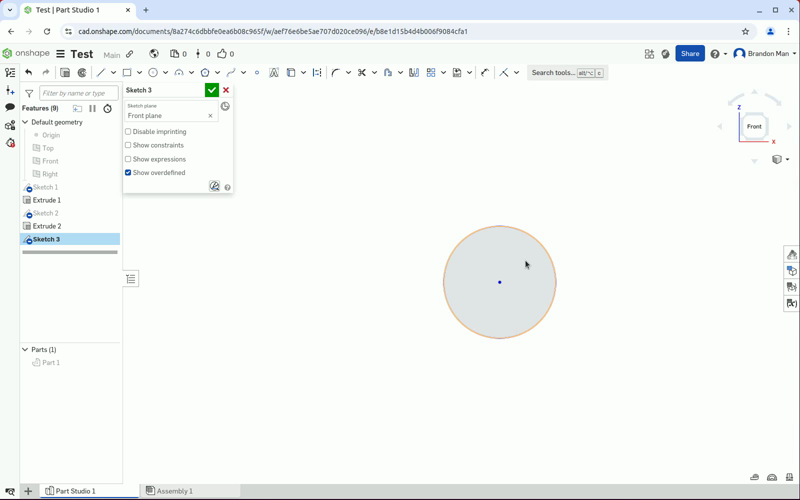
scroll(6)
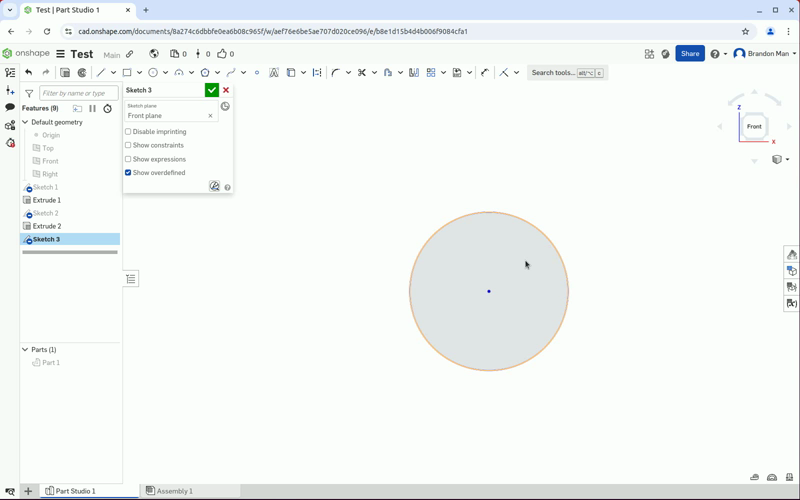
scroll(6)
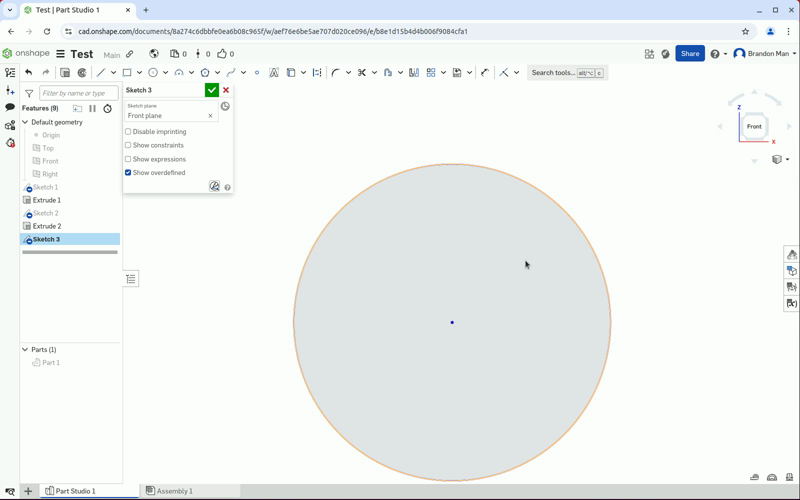
click(525, 260)
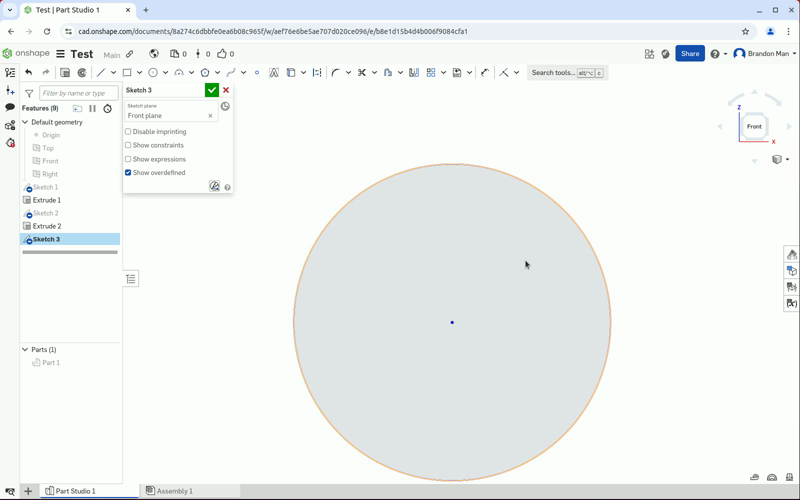
scroll(-6)
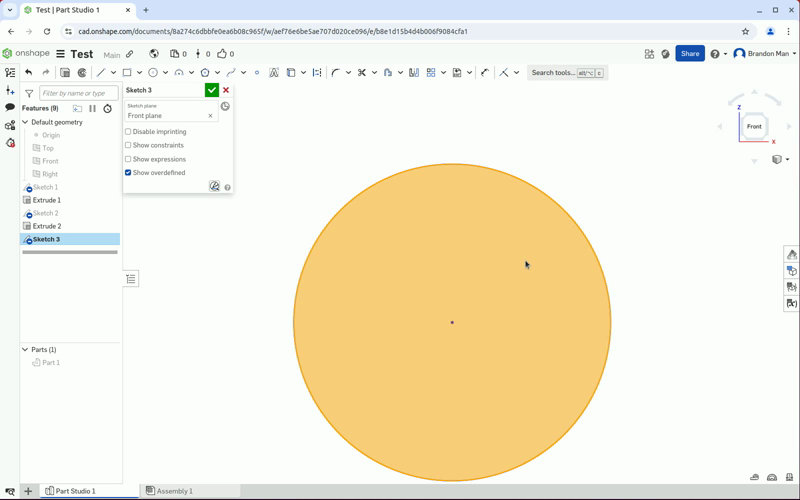
scroll(-6)
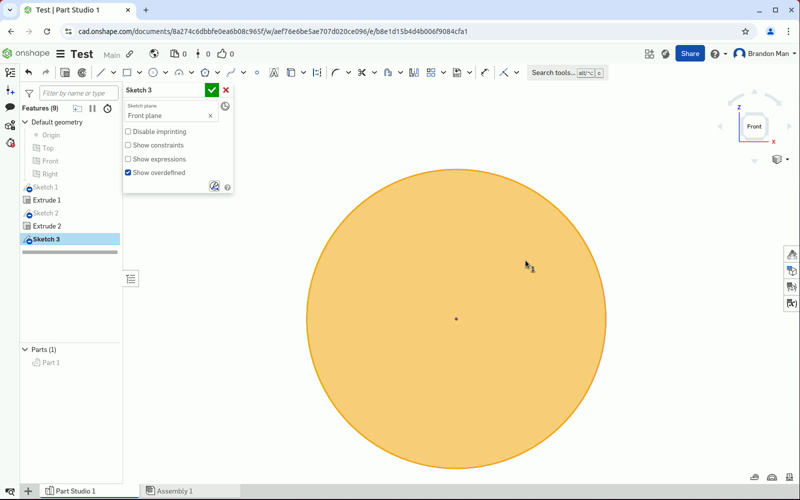
scroll(-6)
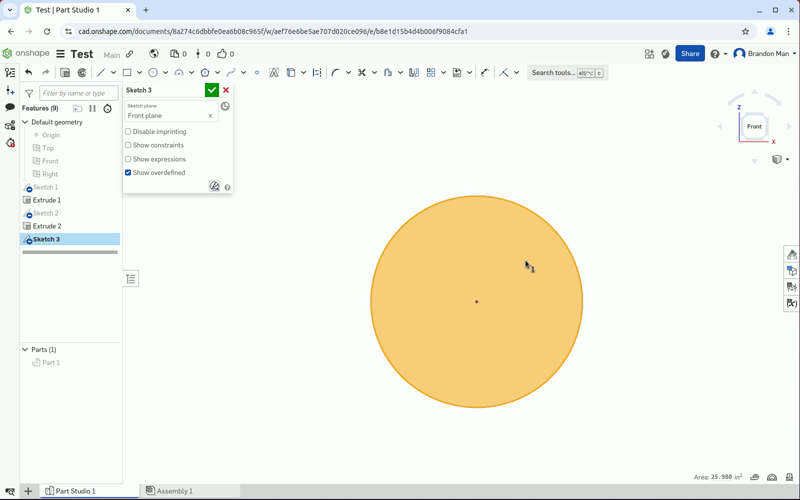
scroll(-6)
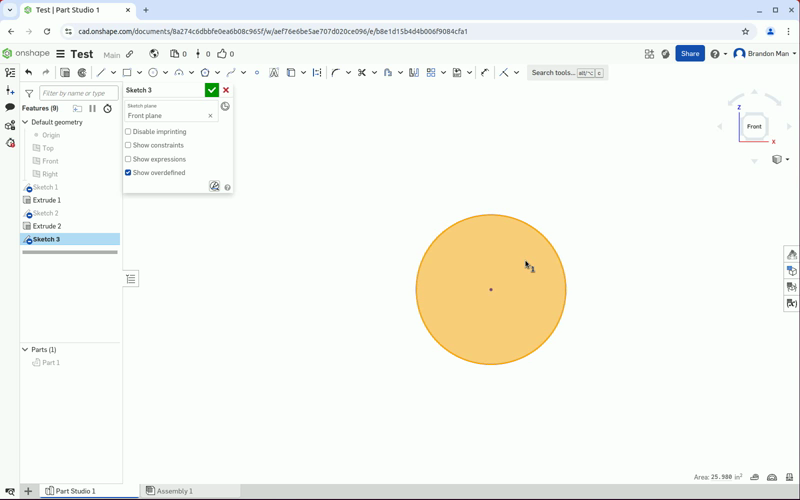
scroll(-6)
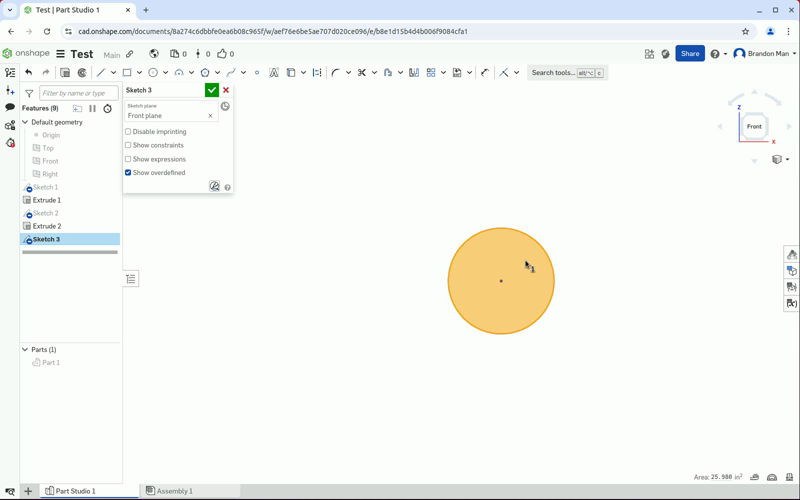
scroll(-6)
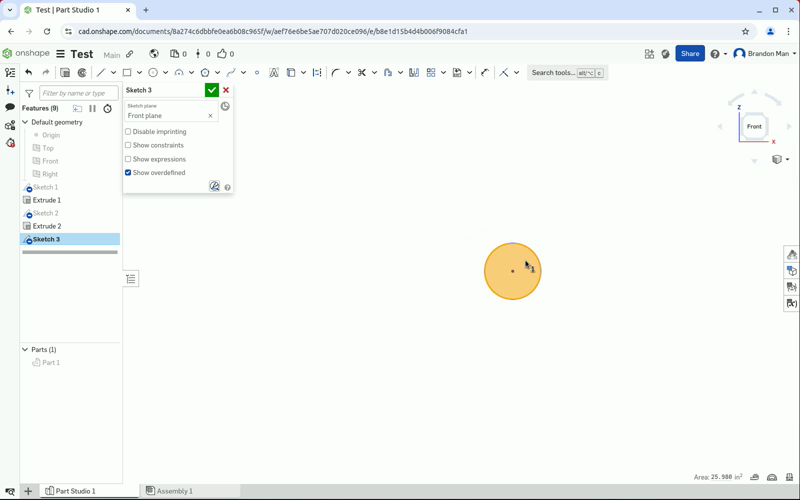
scroll(-6)
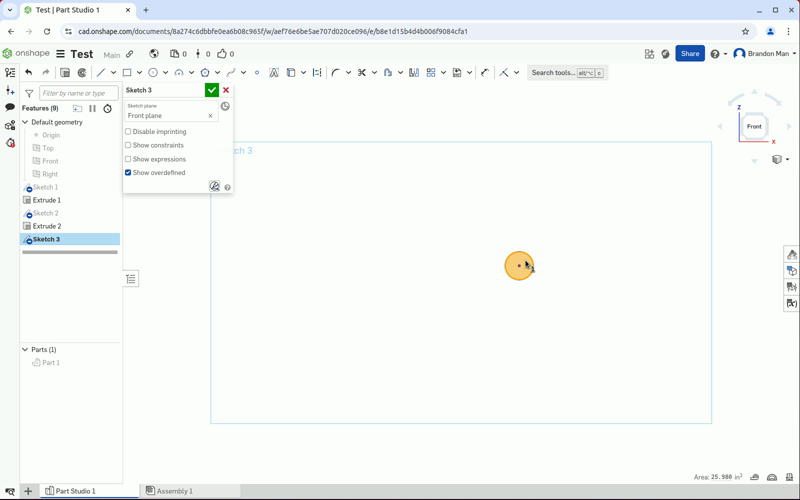
mouse_move(73, 352)
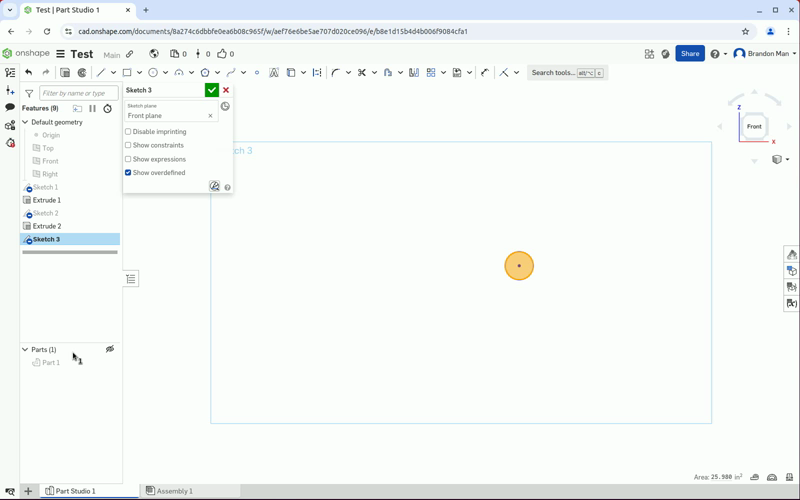
key(shift+y)
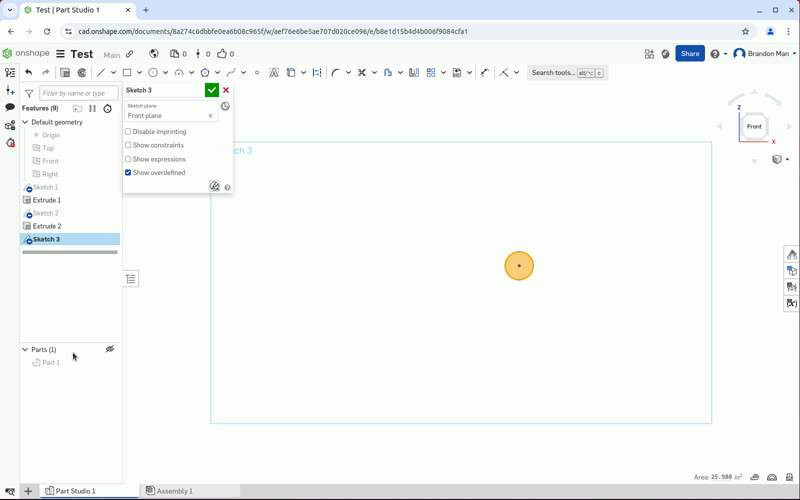
key(shift+e)
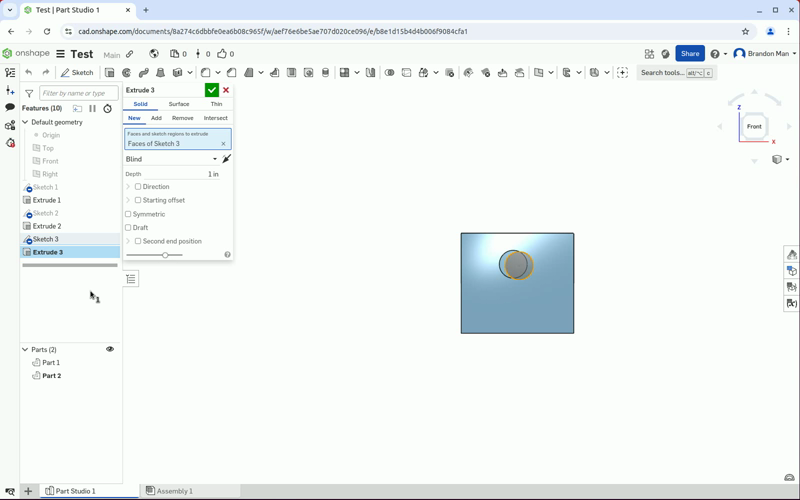
mouse_move(143, 106)
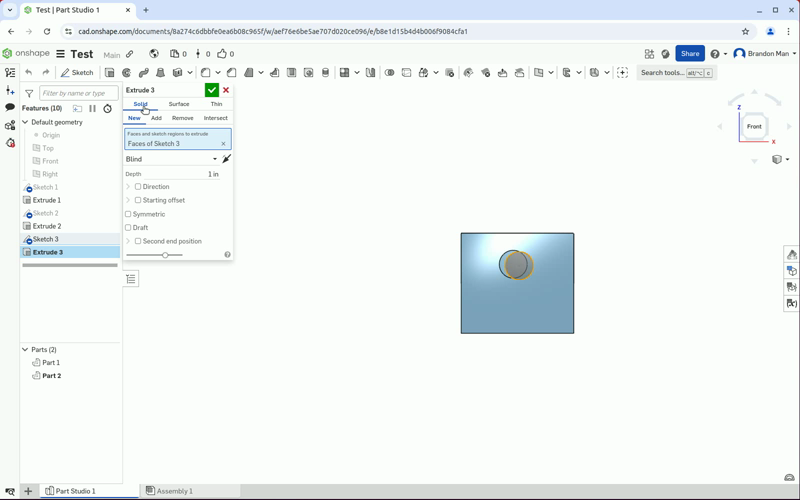
click(143, 106)
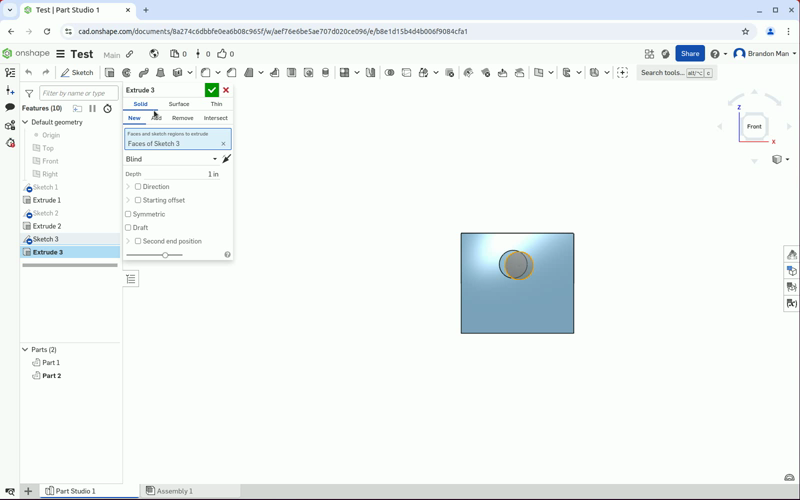
mouse_move(186, 120)
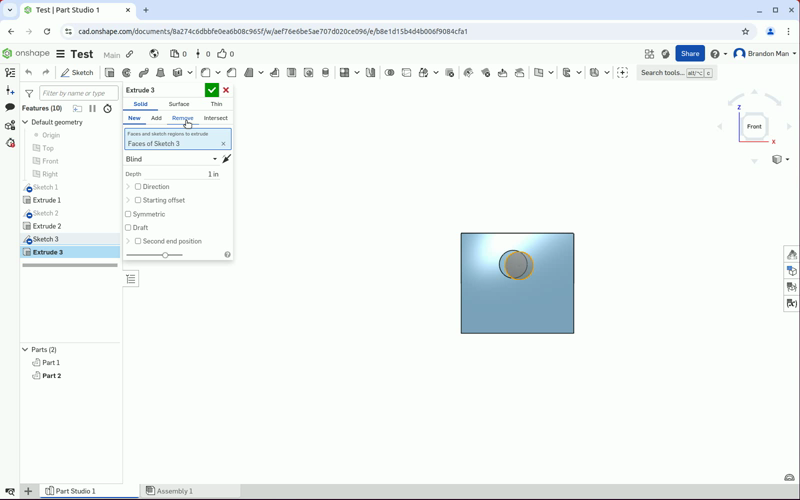
click(186, 120)
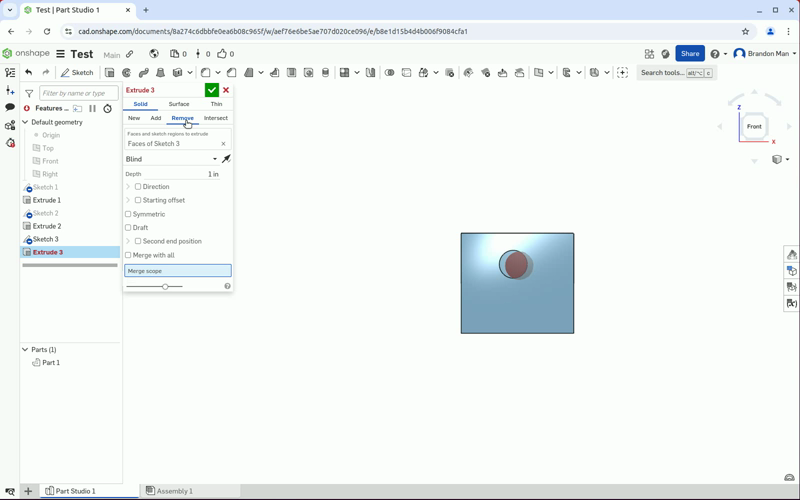
key(tab, 4)
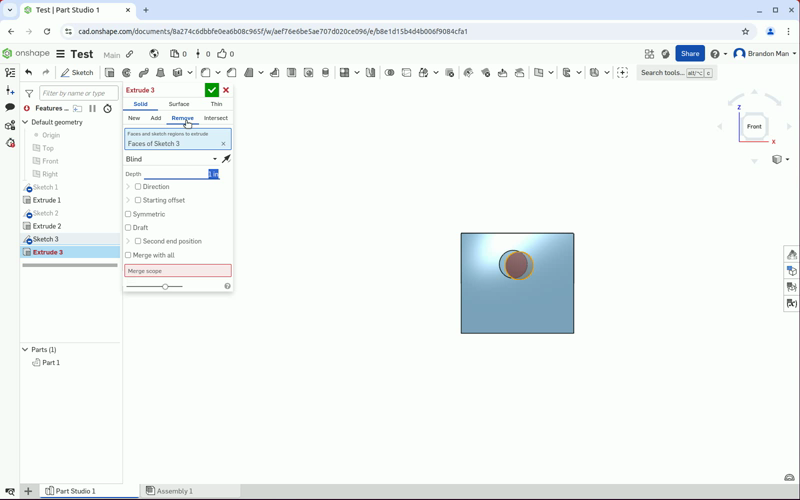
text(19.738)
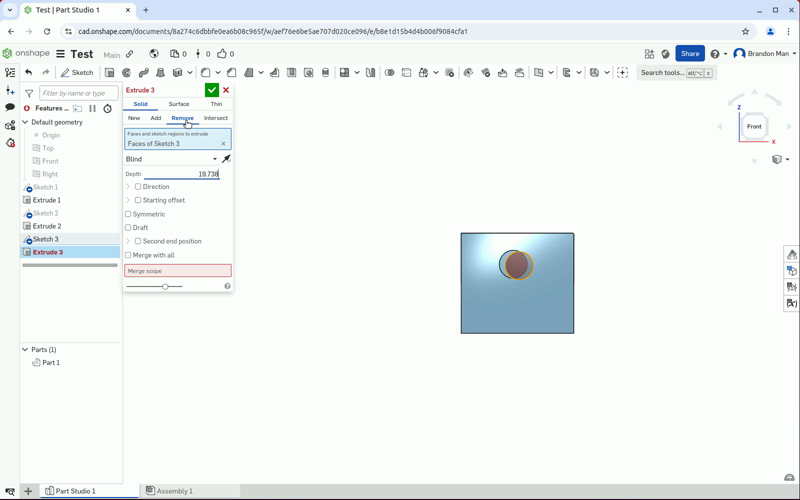
key(tab, 6)
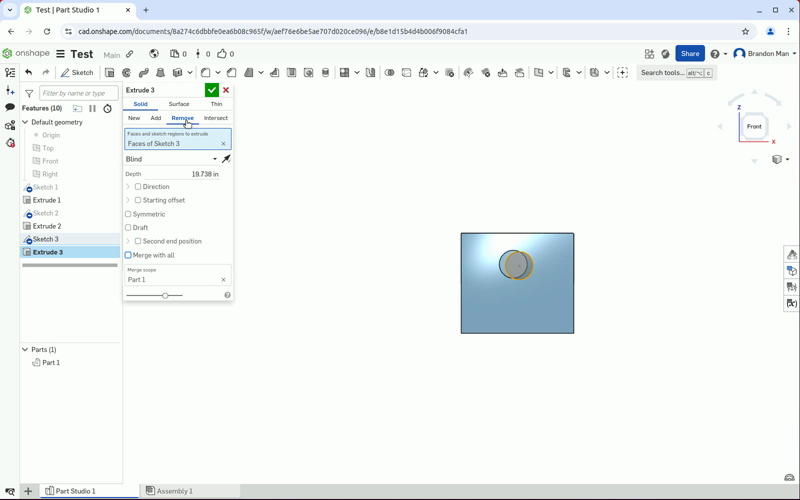
key(space)
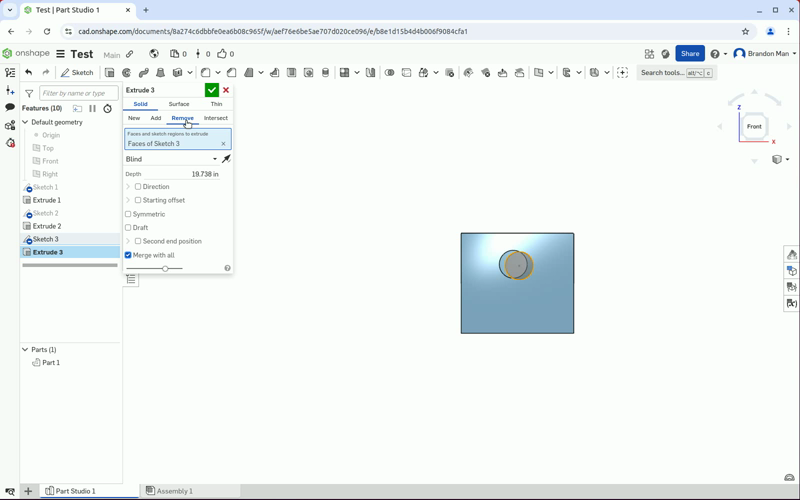
key(enter)
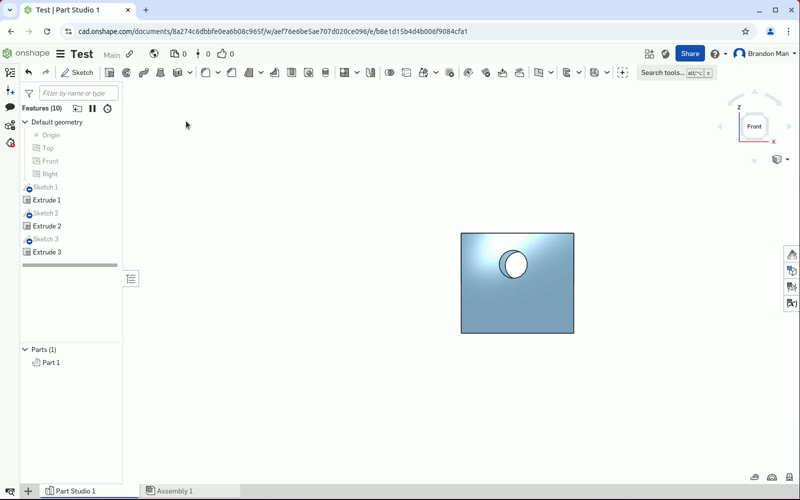
key(shift+h)
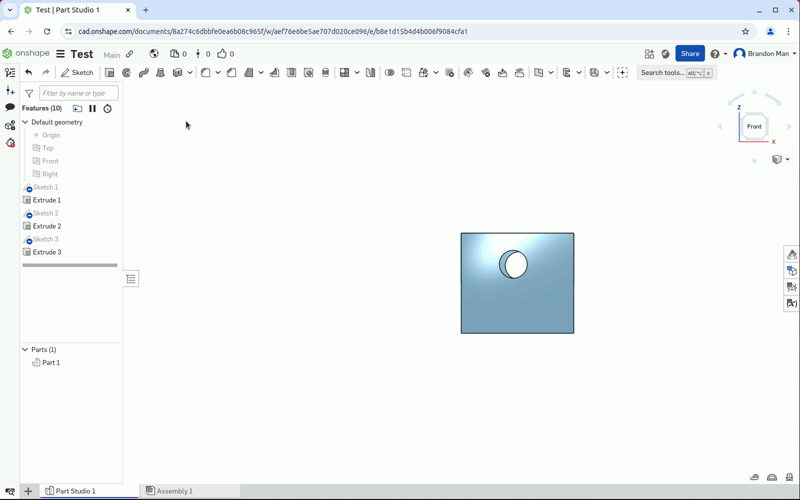
key(shift+h)
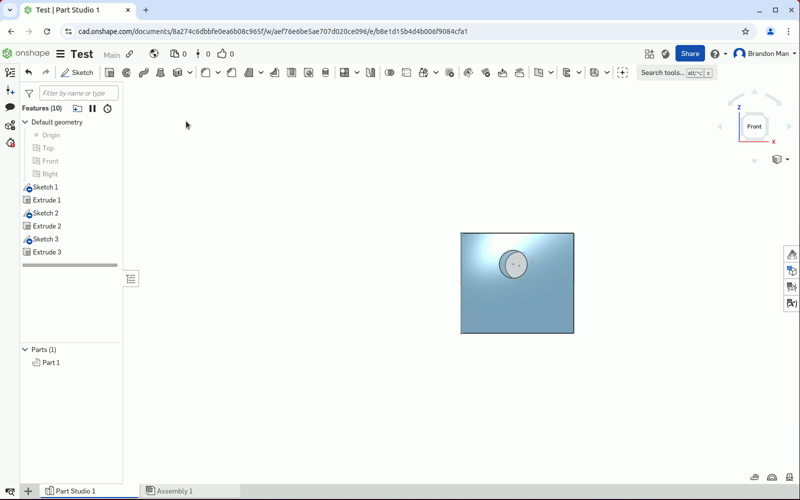
key(shift+7)
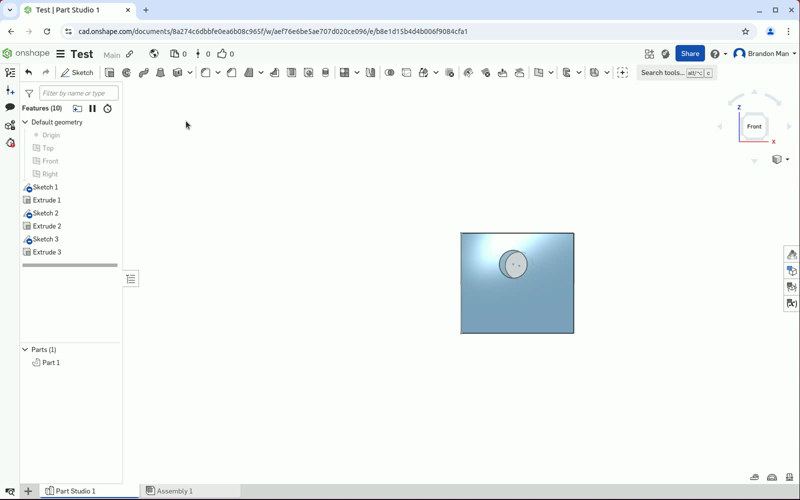
key(left, 2)
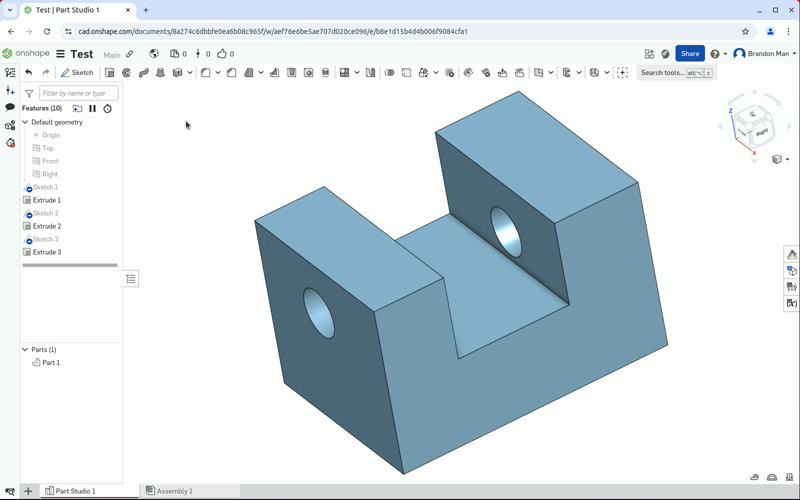
key(down, 2)
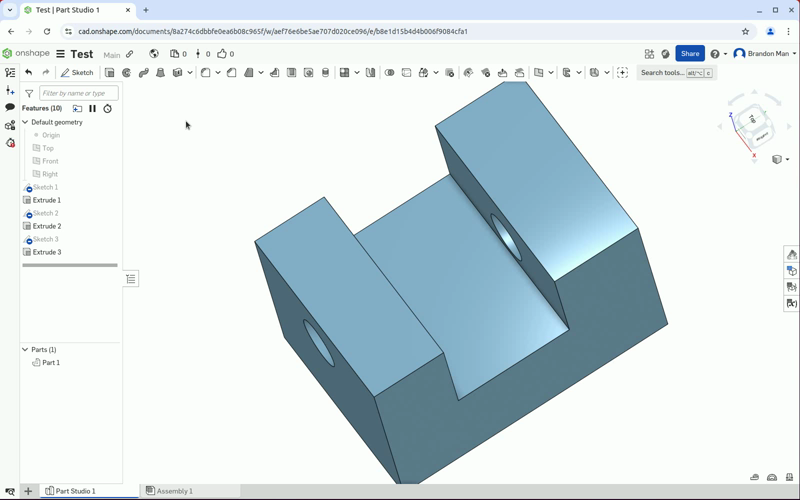
key(up, 2)
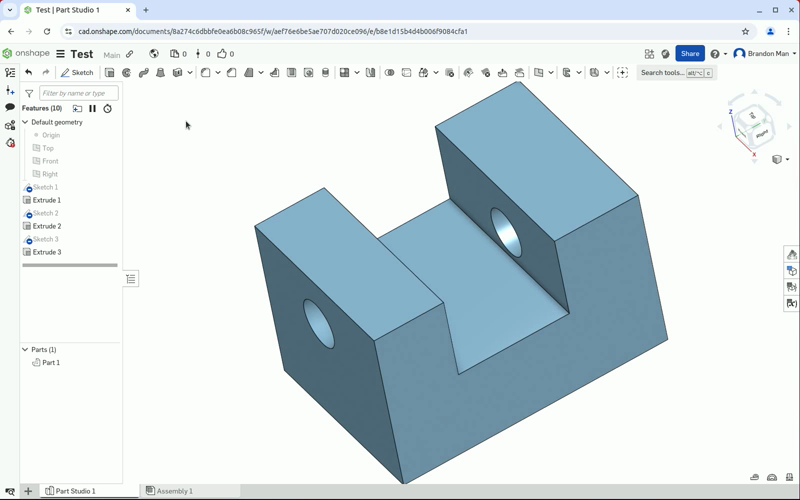
key(right, 2)
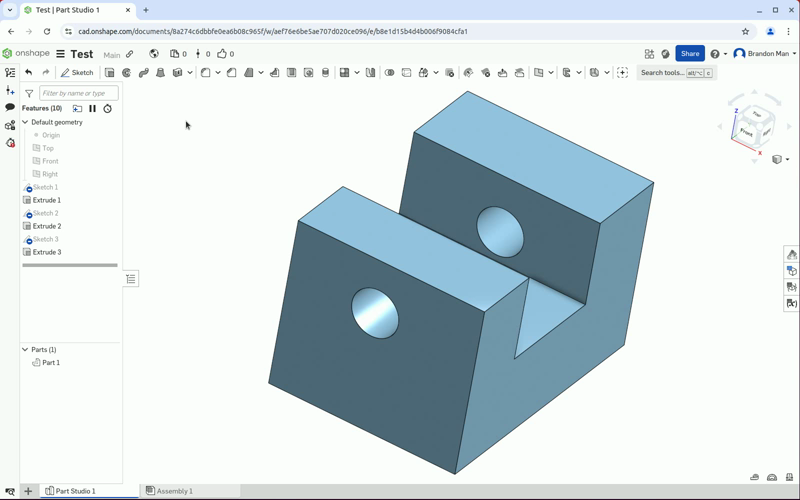
mouse_move(73, 189)
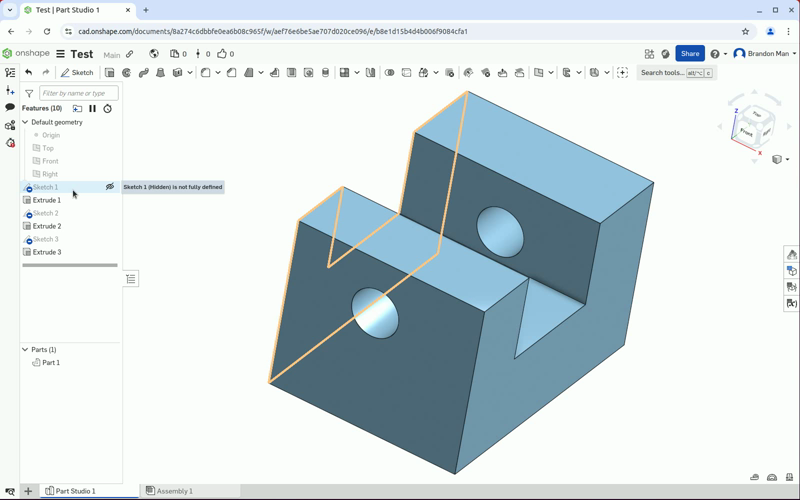
click(73, 189)